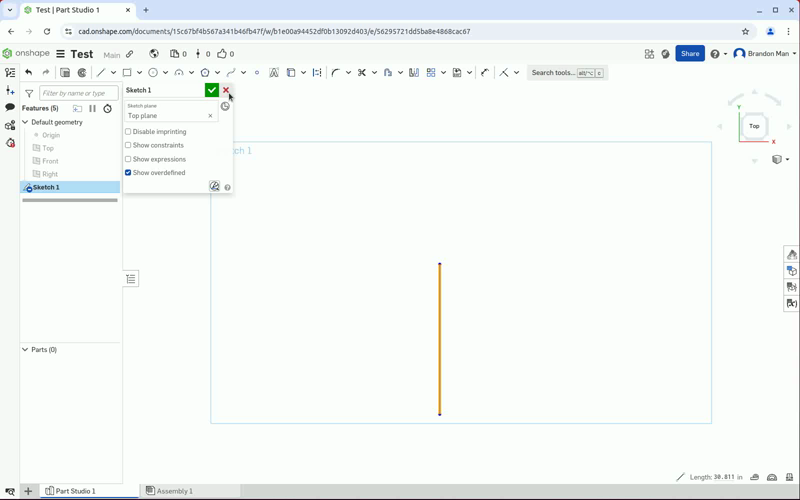
key(shift+h)
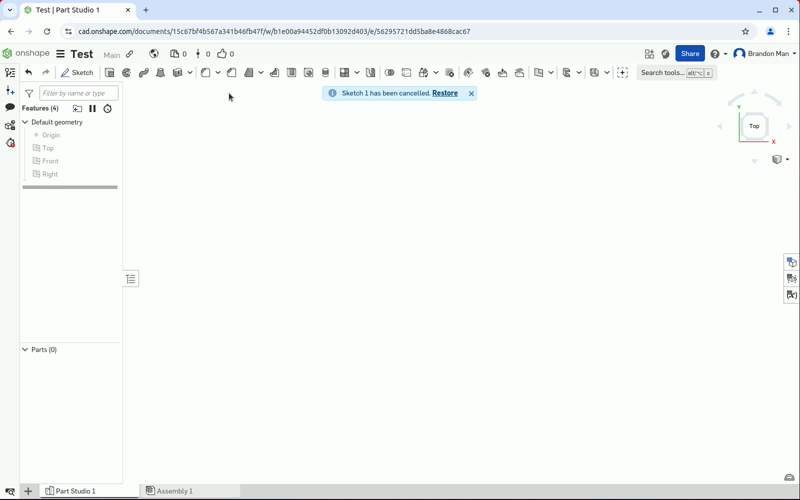
mouse_move(73, 352)
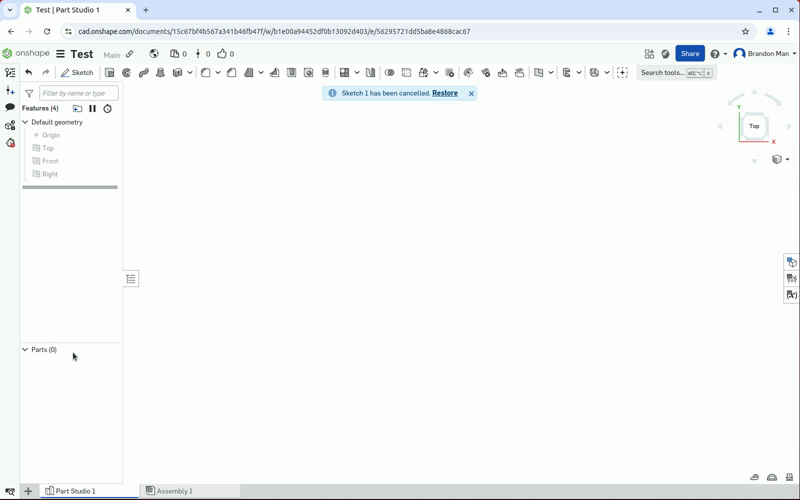
key(y)
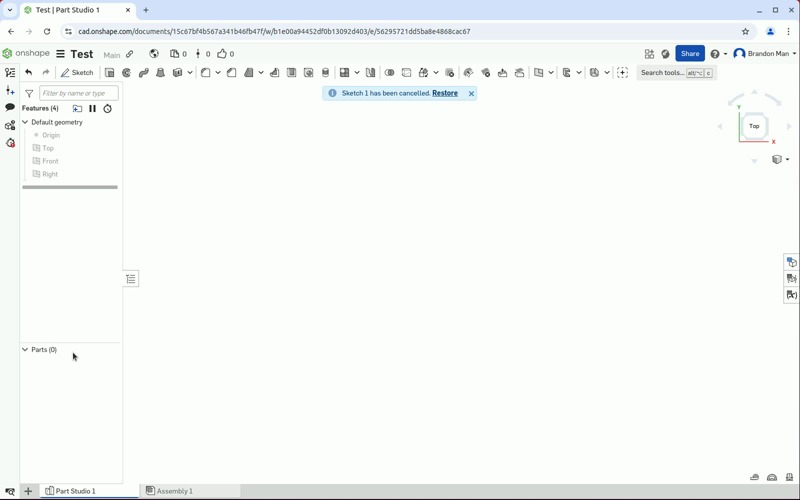
key(shift+p)
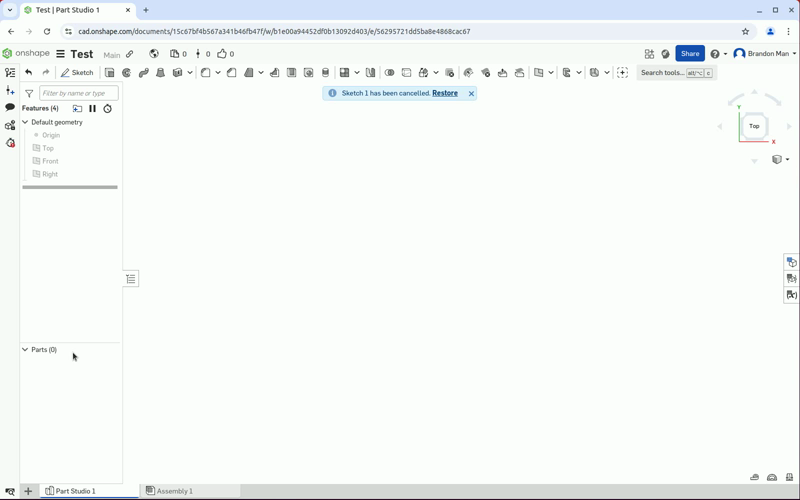
key(space)
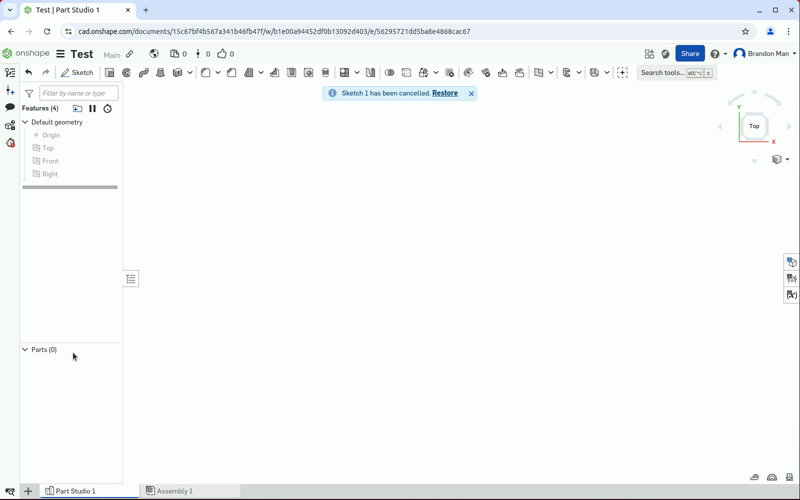
key_down(shift)
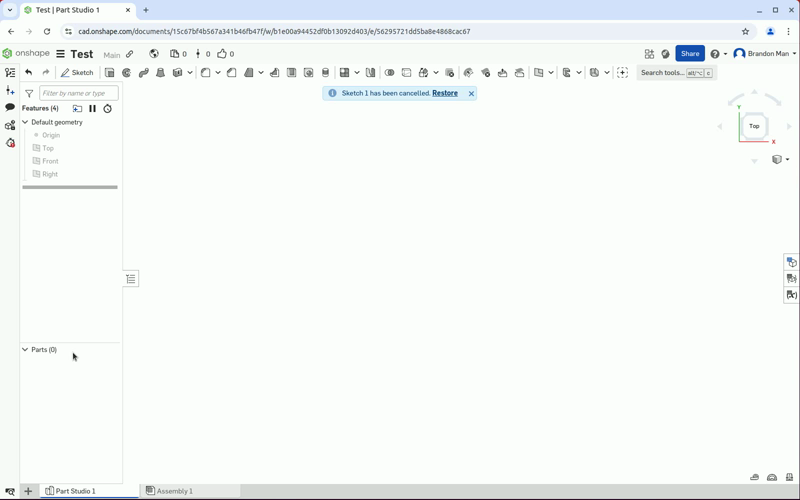
key(up)
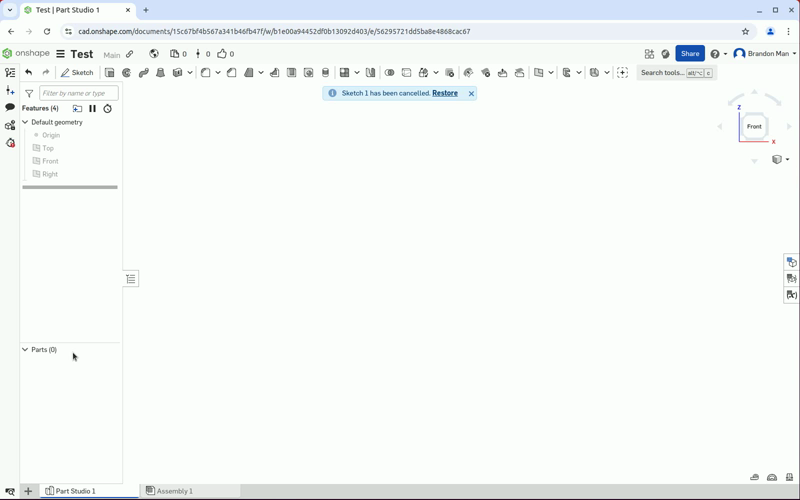
key_up(shift)
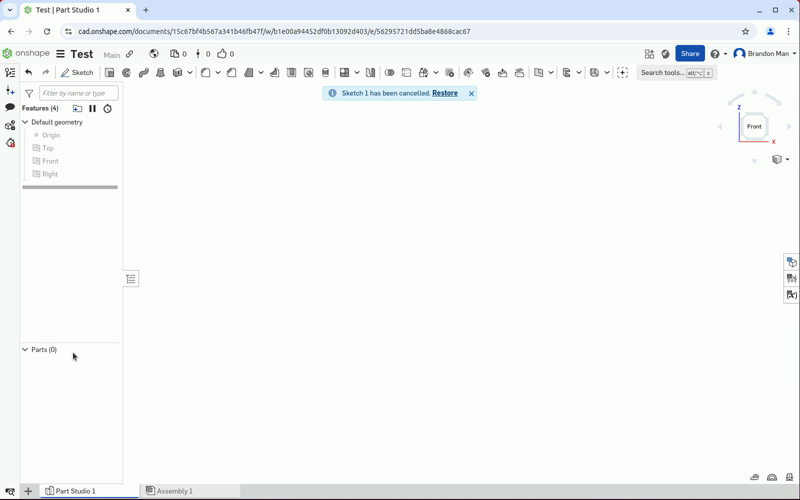
mouse_move(73, 352)
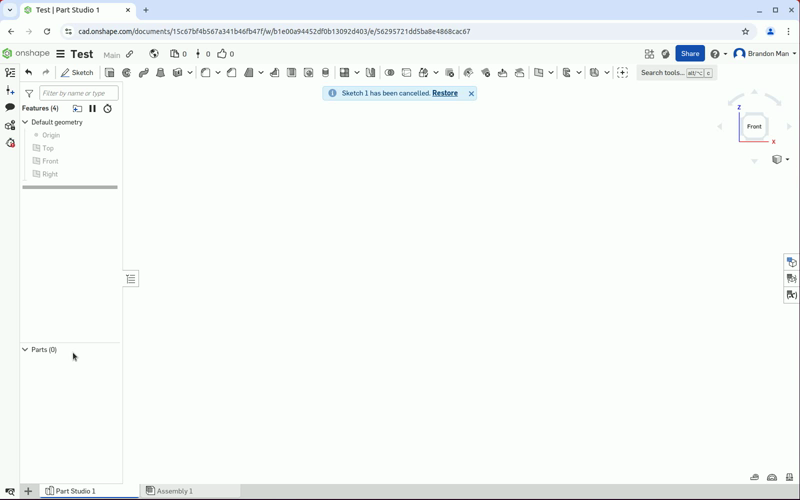
key(shift+y)
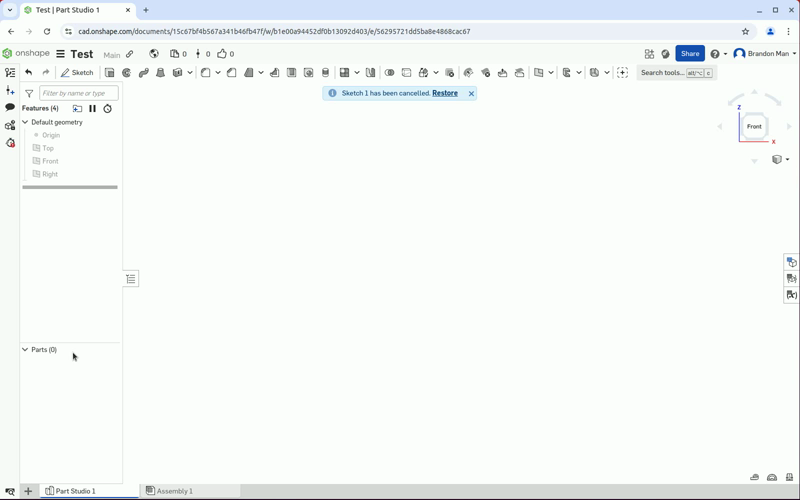
key(shift+s)
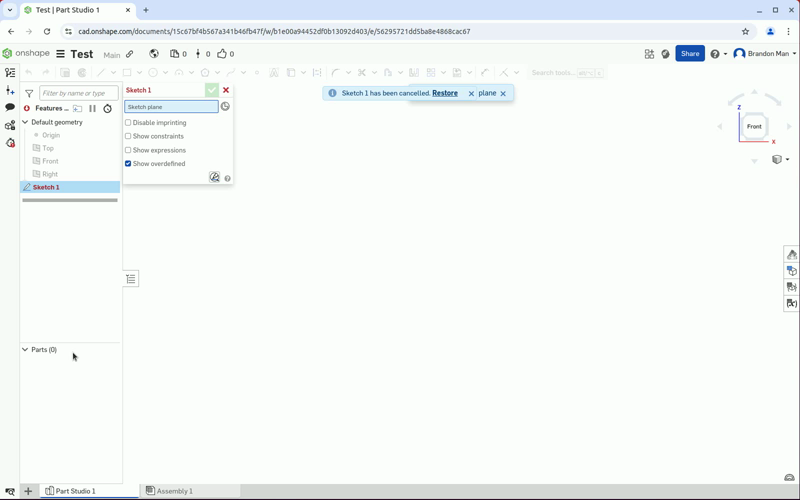
mouse_move(73, 163)
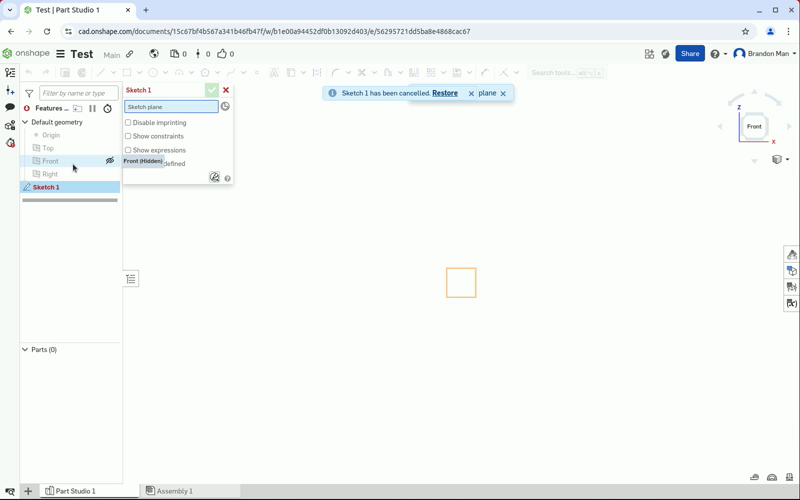
click(73, 163)
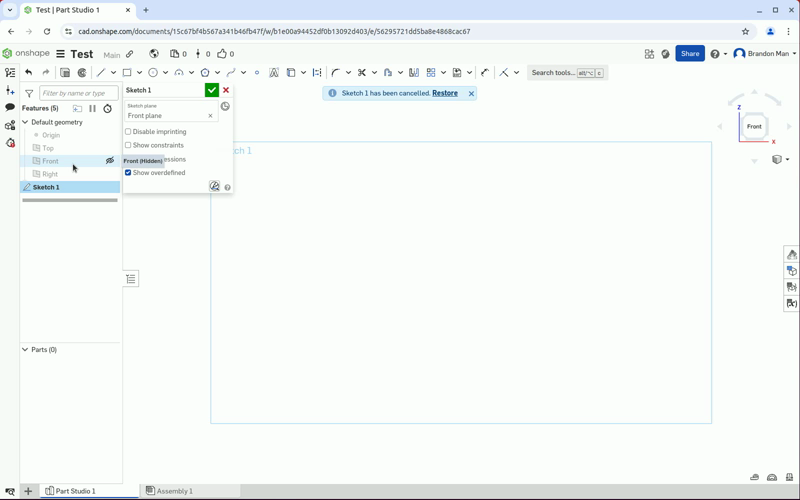
mouse_move(73, 352)
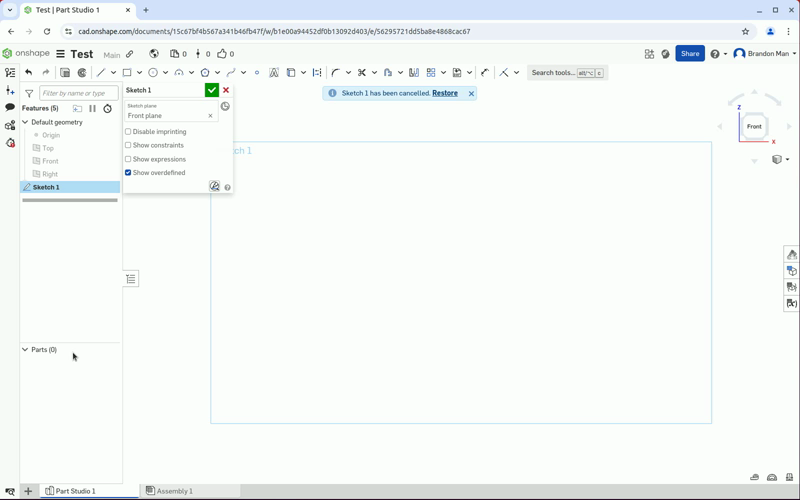
key(y)
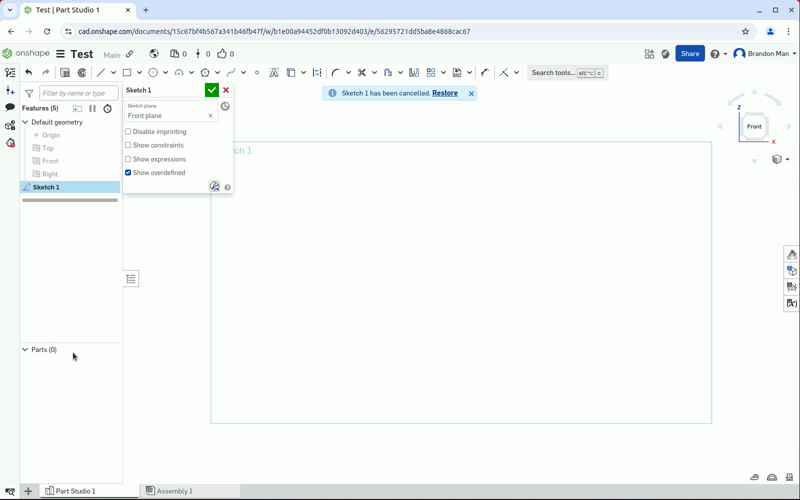
key(c)
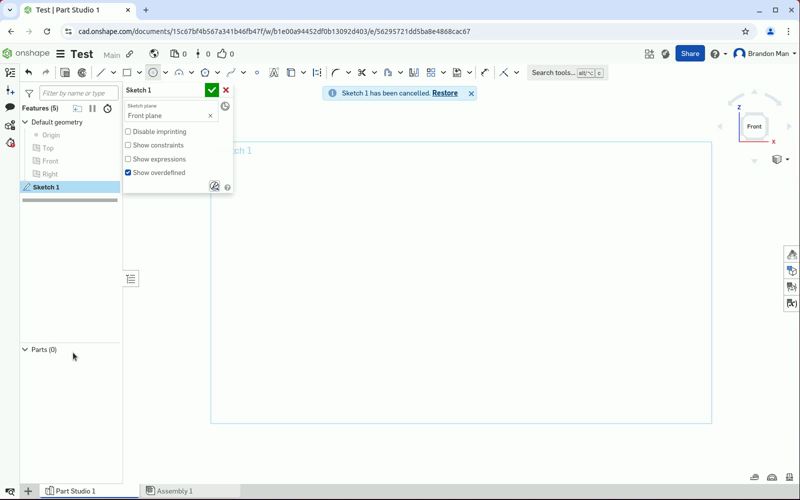
key_down(shift)
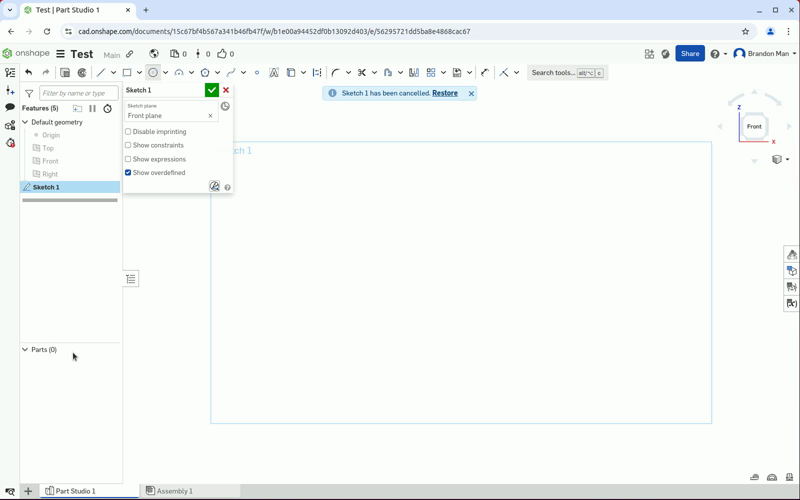
mouse_move(461, 282)
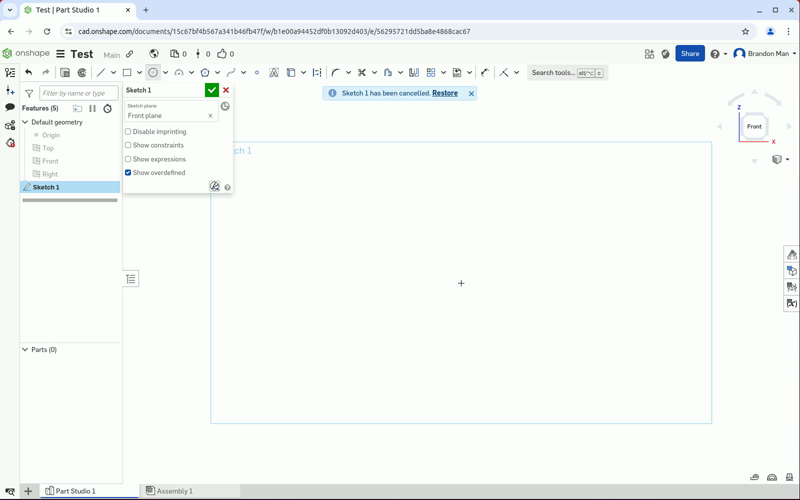
click(461, 282)
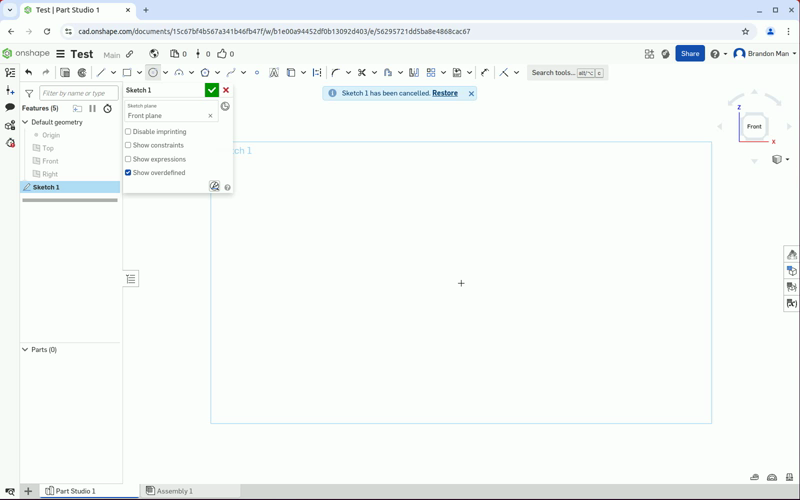
key_up(shift)
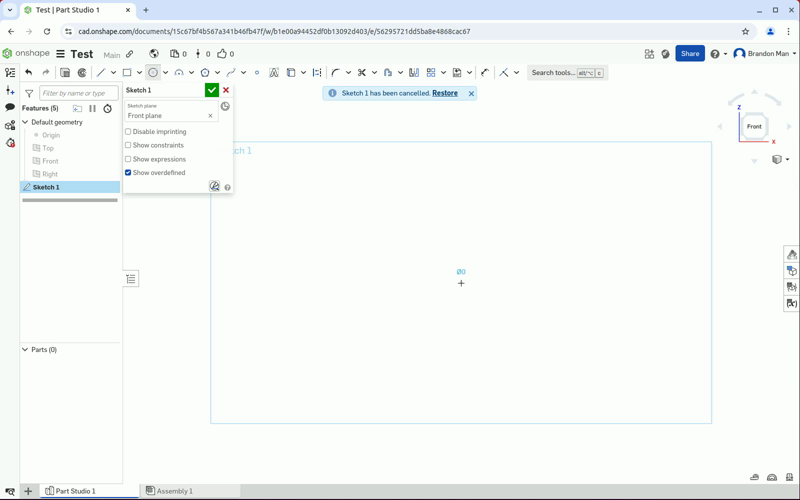
mouse_move(574, 282)
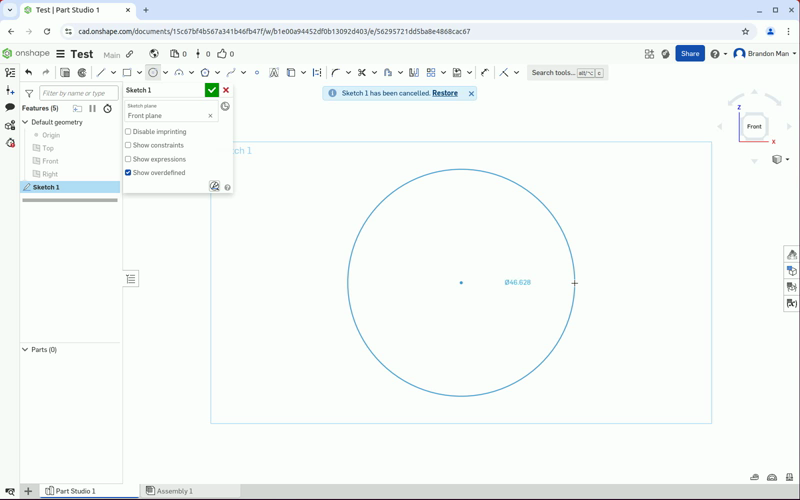
click(574, 282)
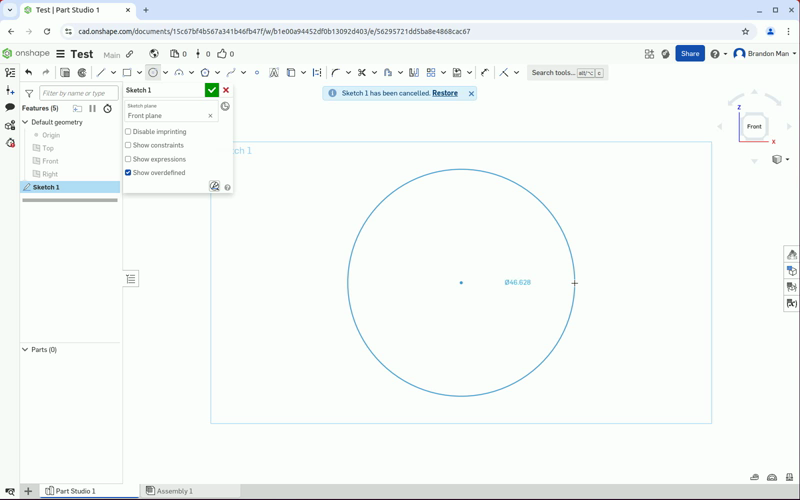
key(esc)
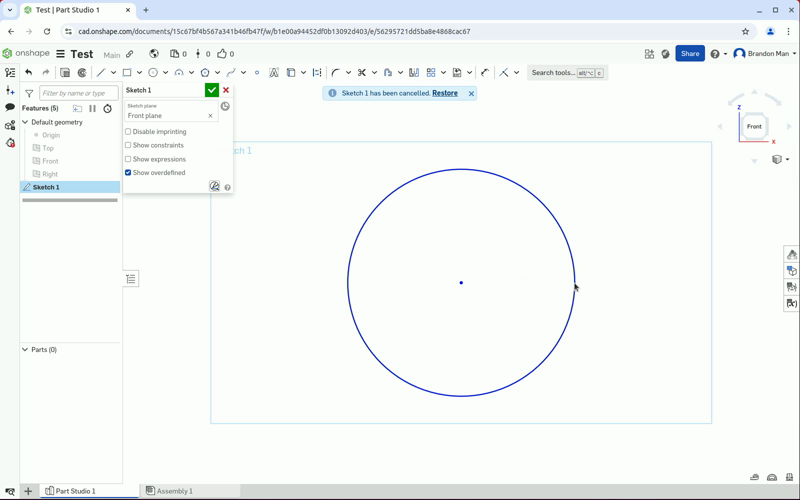
key(c)
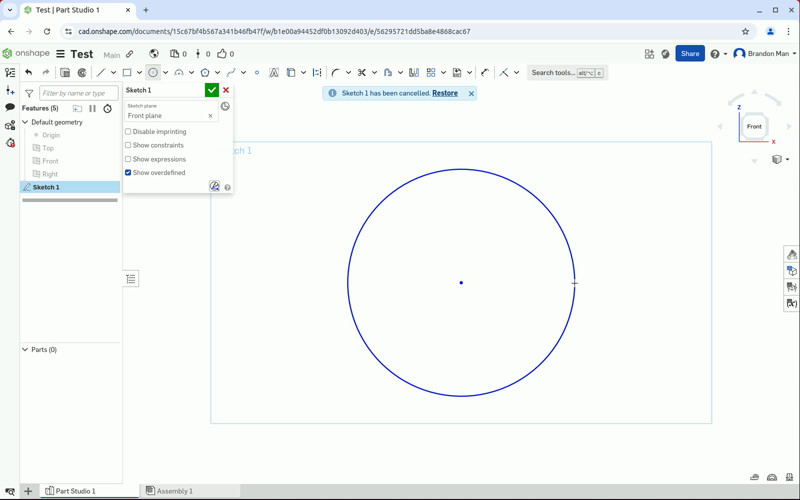
key_down(shift)
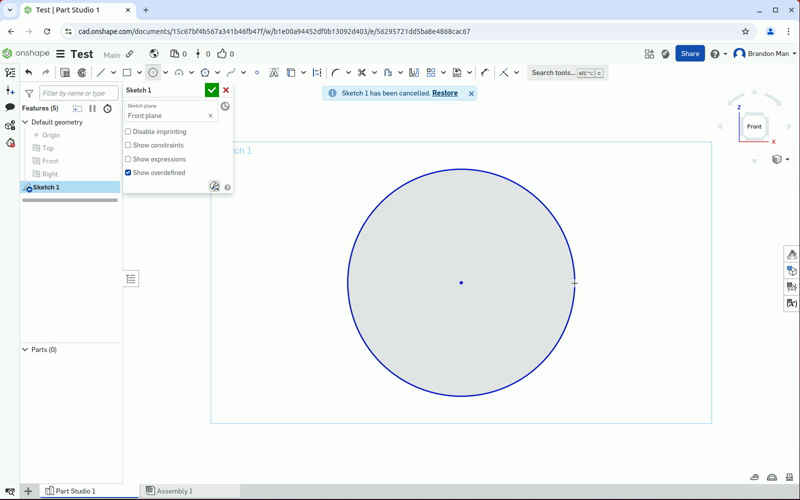
mouse_move(461, 282)
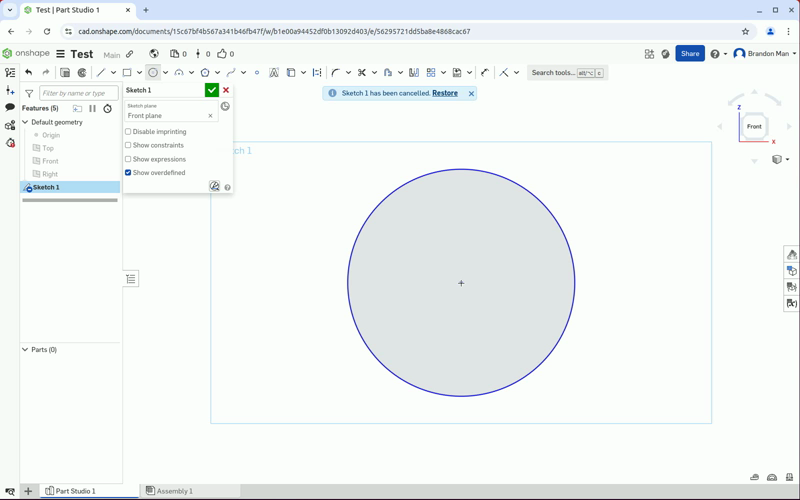
click(461, 282)
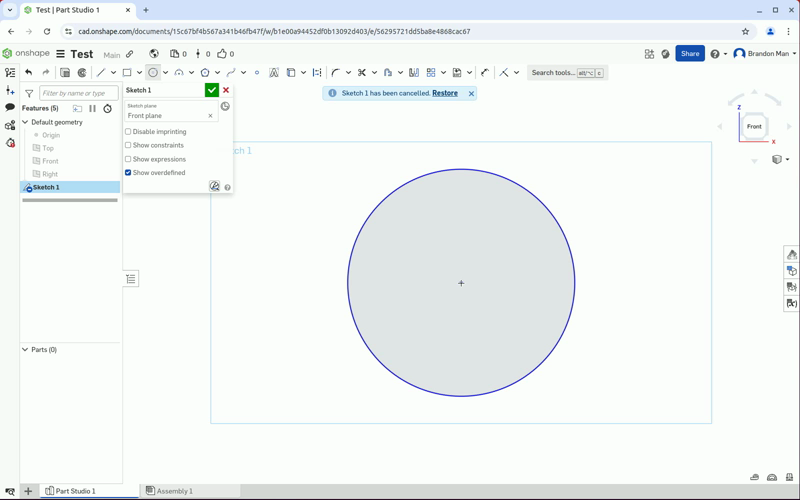
key_up(shift)
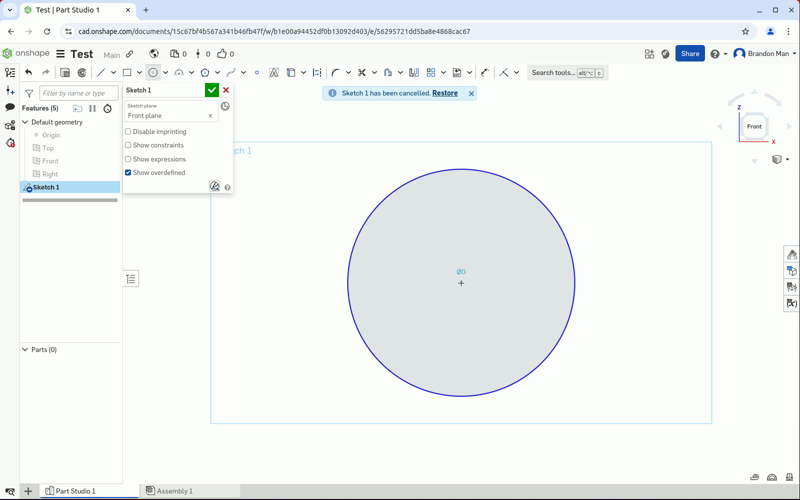
mouse_move(558, 282)
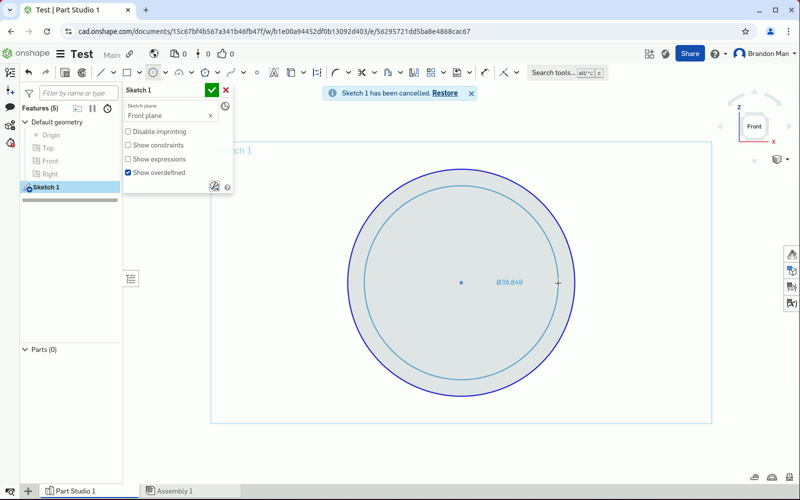
click(558, 282)
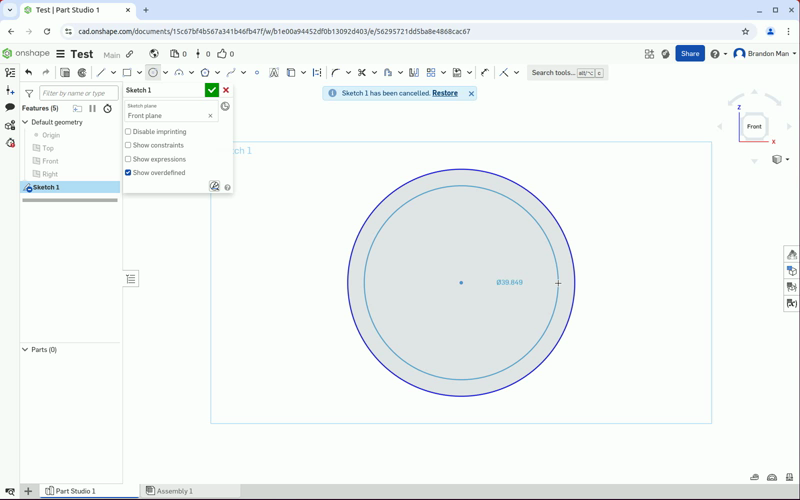
key(esc)
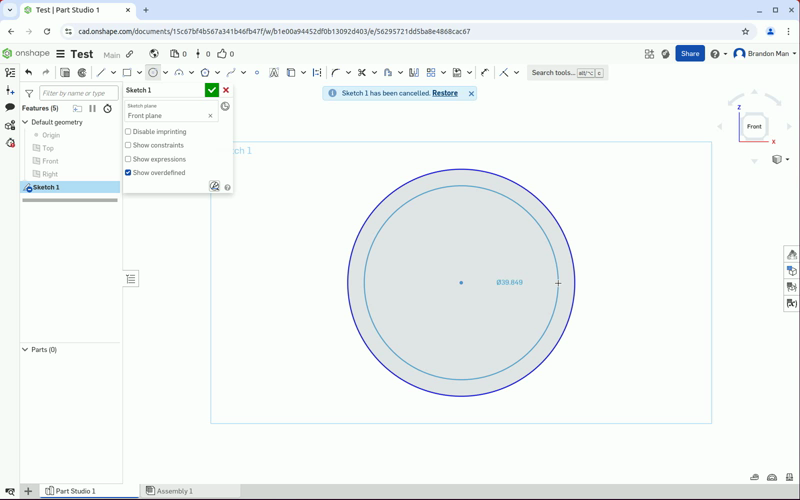
mouse_move(414, 189)
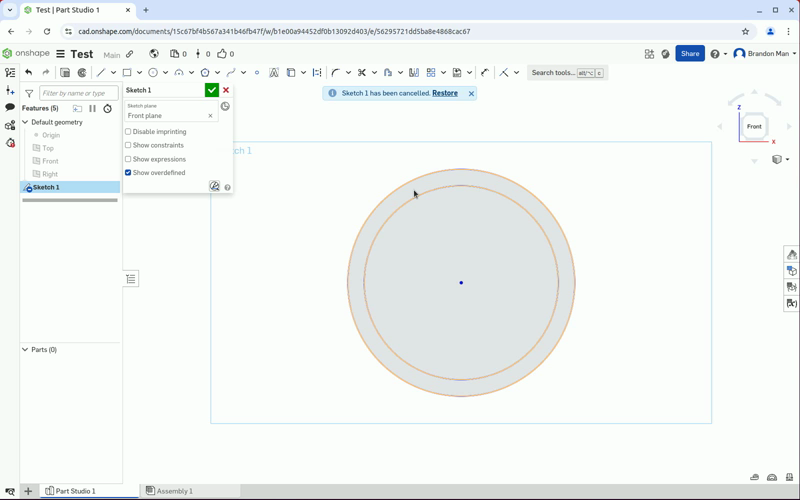
click(414, 189)
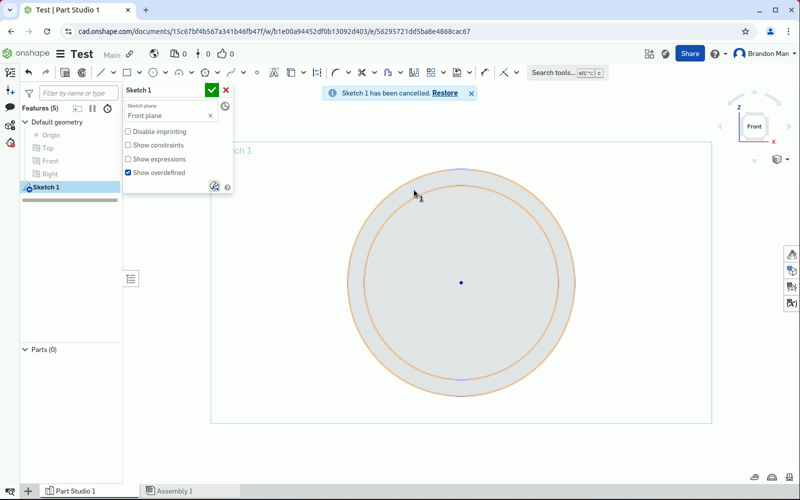
mouse_move(73, 352)
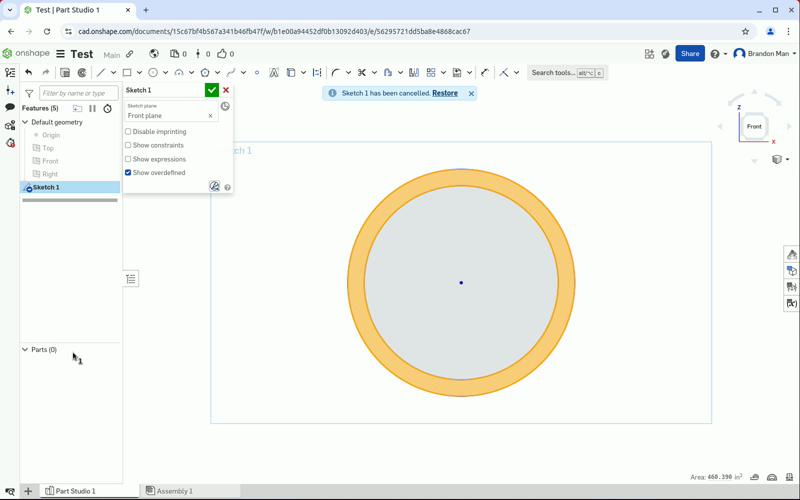
key(shift+y)
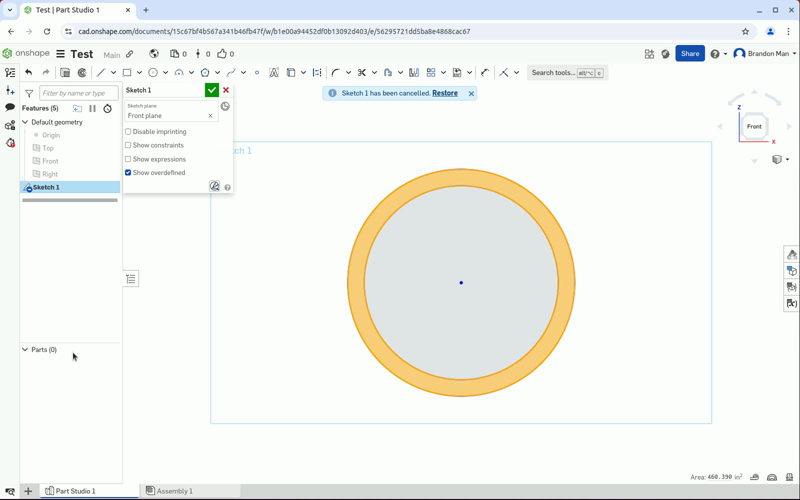
key(shift+e)
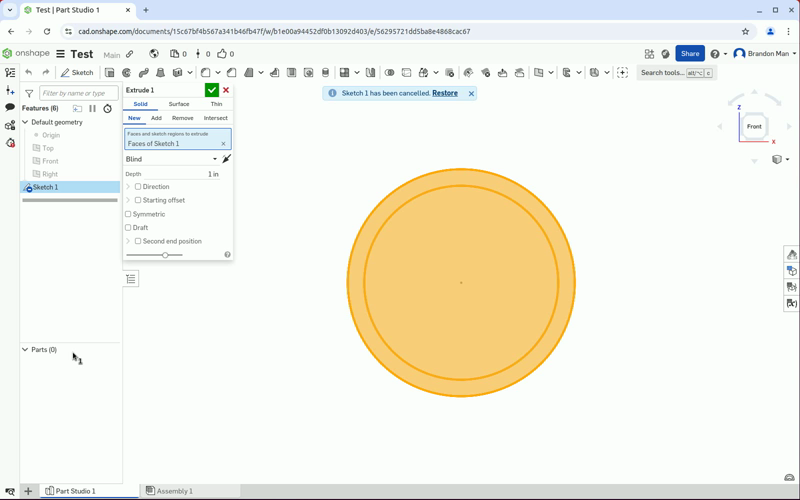
mouse_move(143, 106)
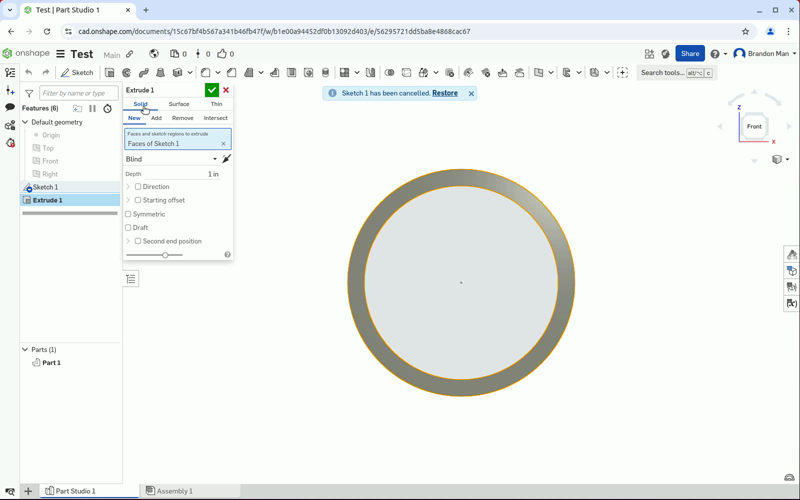
click(143, 106)
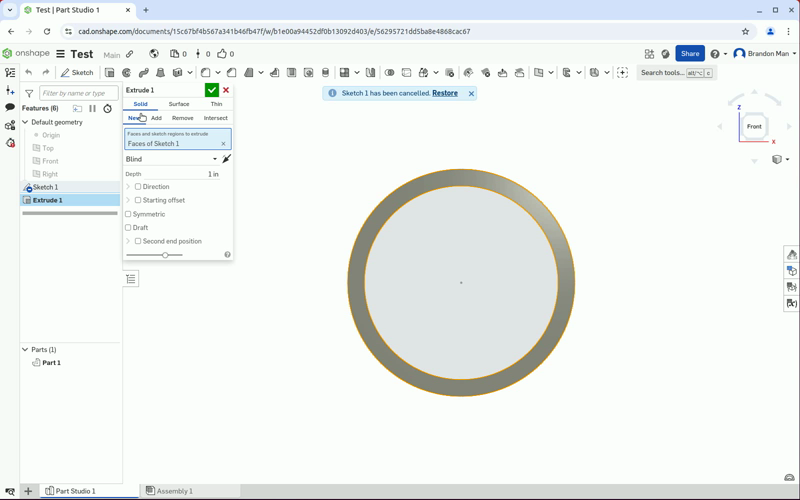
mouse_move(137, 120)
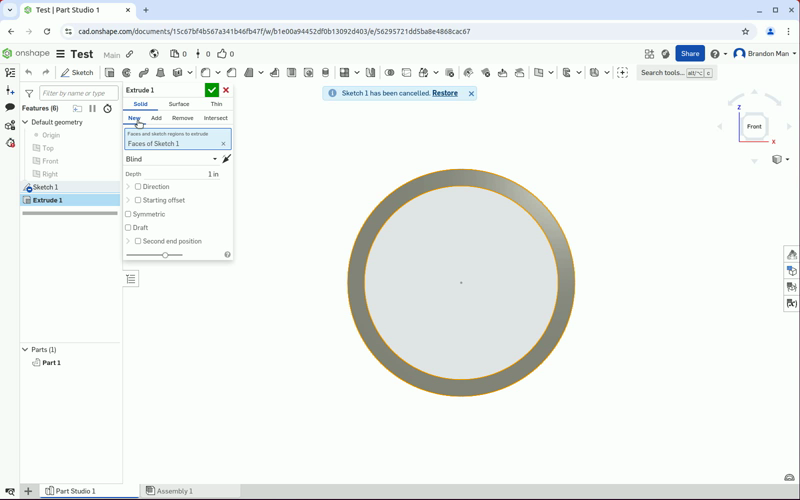
click(137, 120)
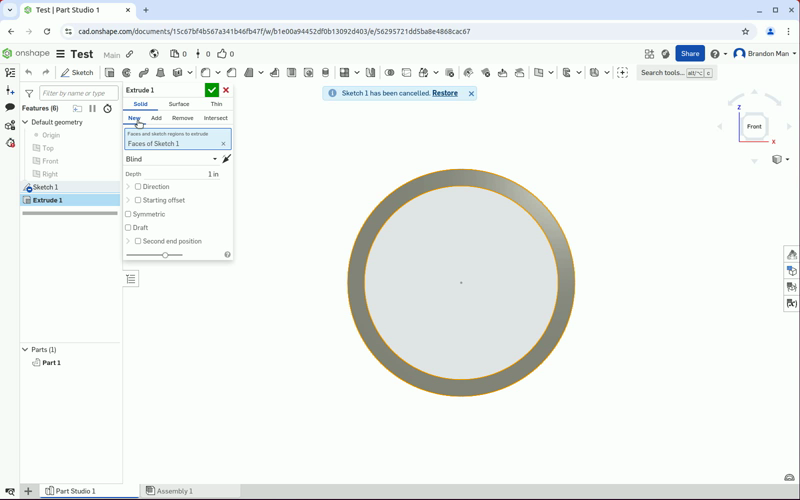
key(tab, 4)
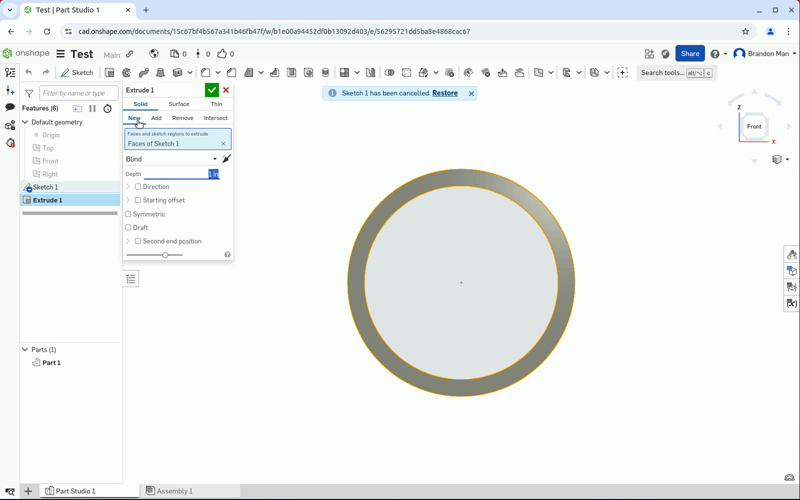
text(20.701)
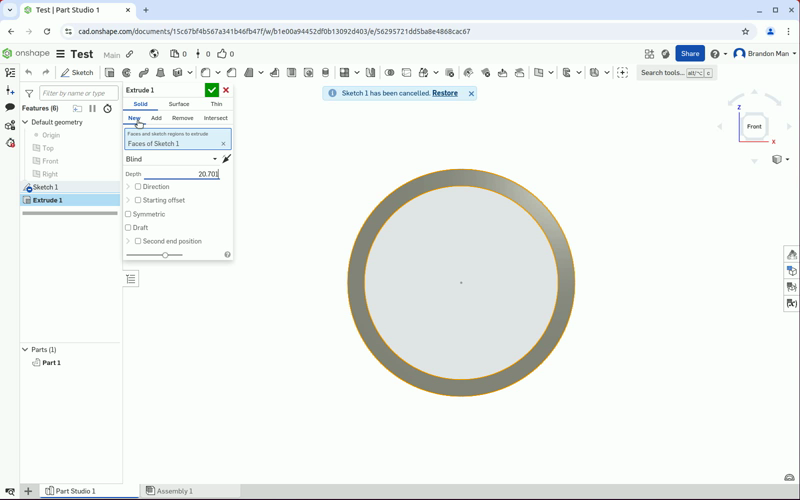
key(enter)
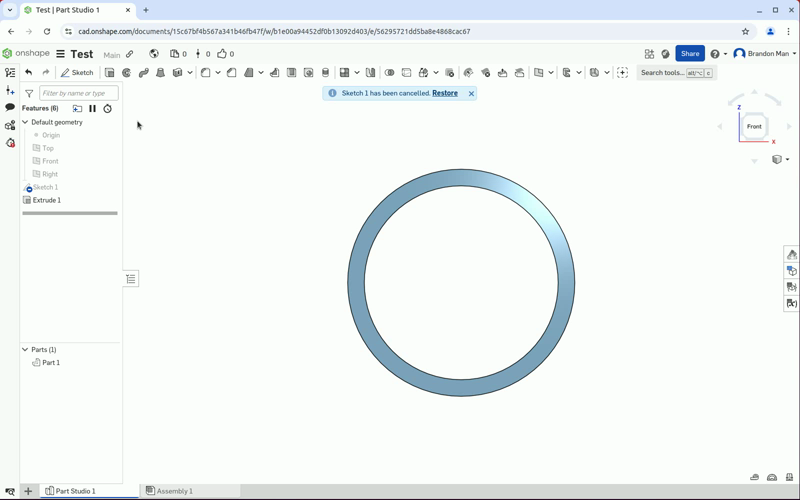
key(shift+h)
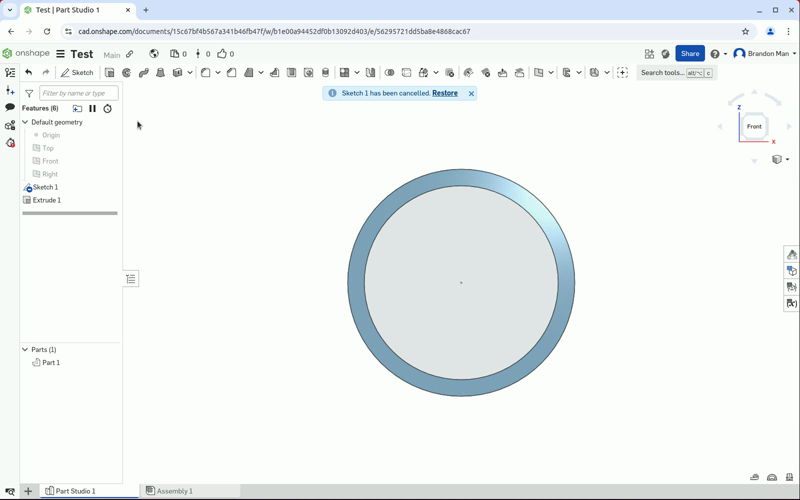
key(shift+h)
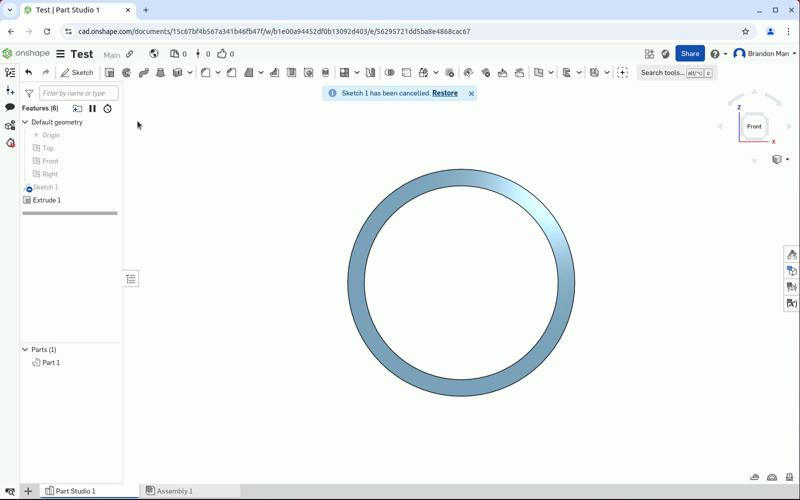
mouse_move(73, 189)
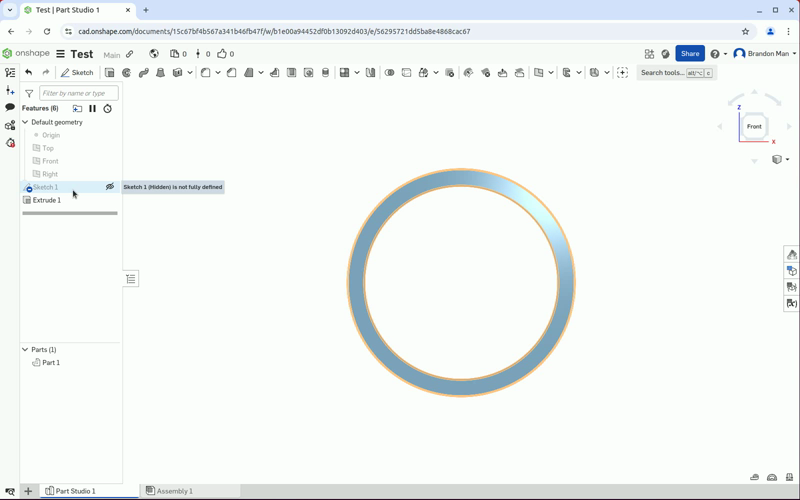
click(73, 189)
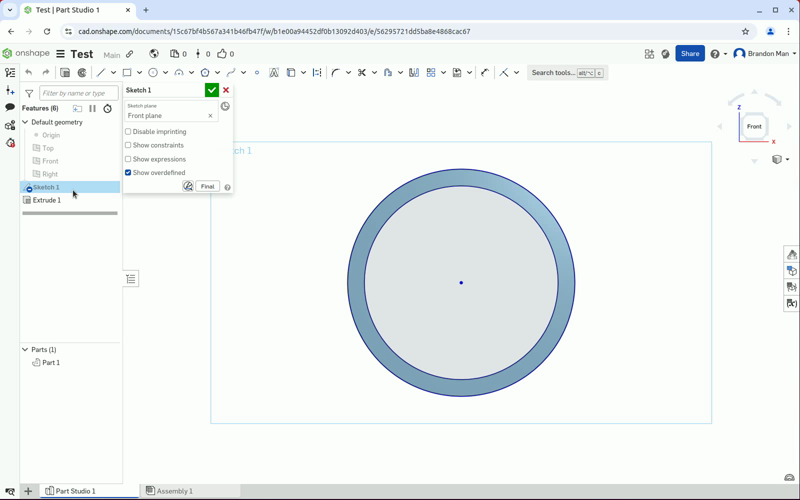
mouse_move(229, 92)
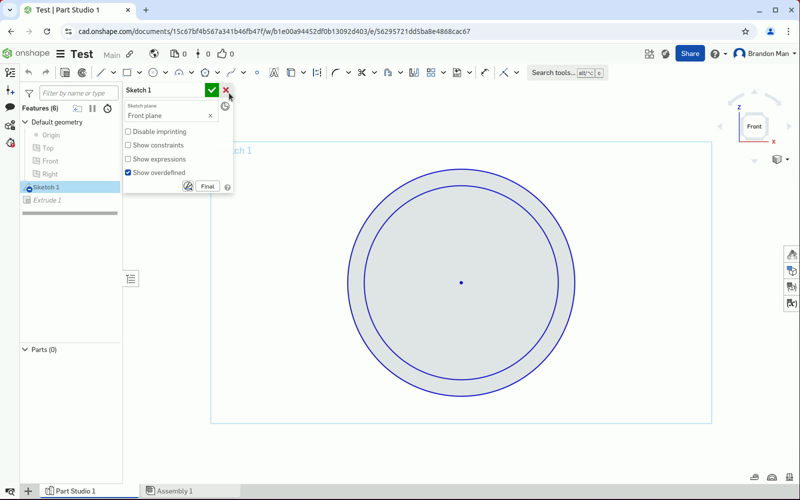
click(229, 92)
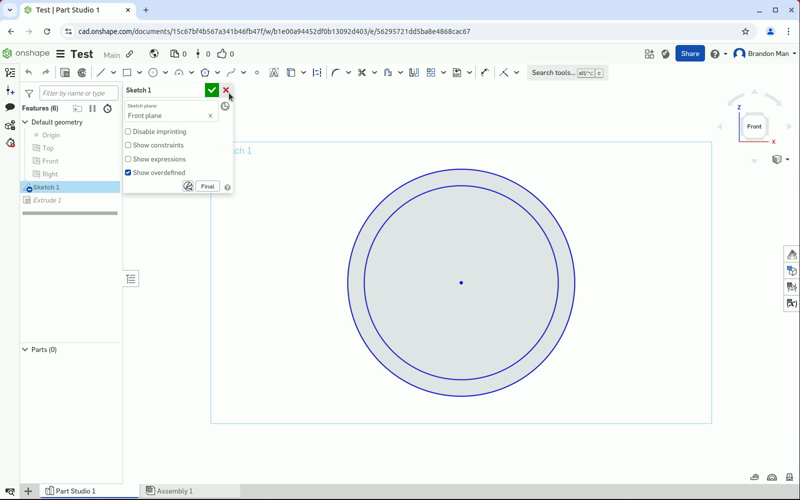
key(shift+s)
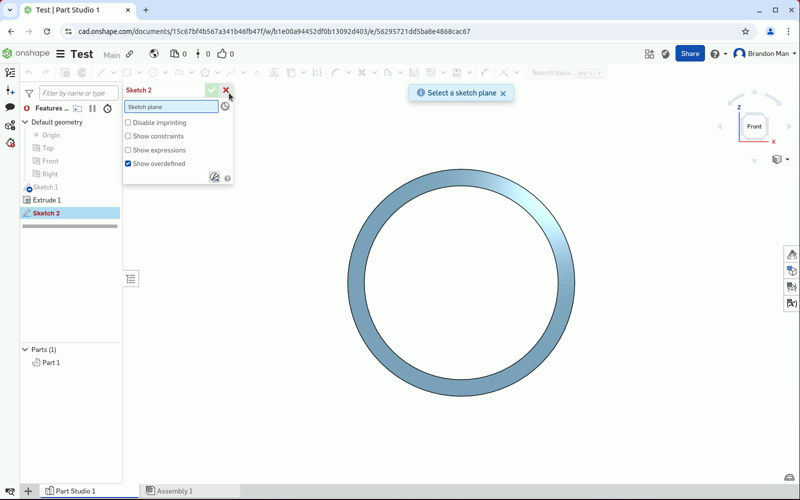
mouse_move(73, 163)
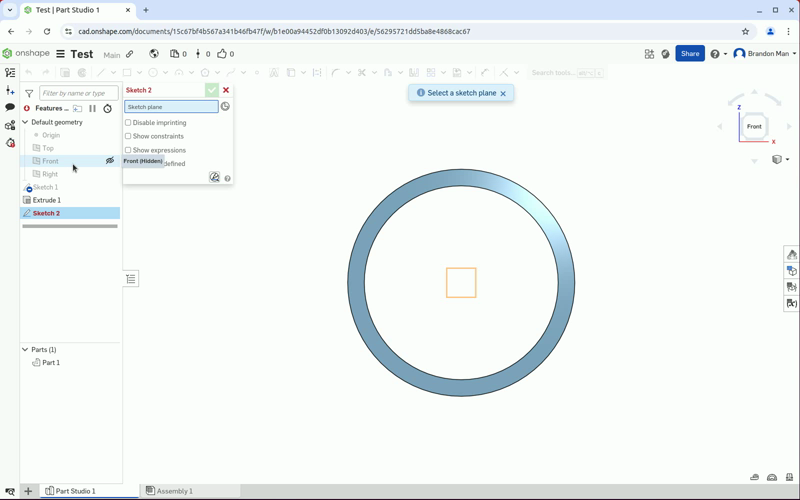
click(73, 163)
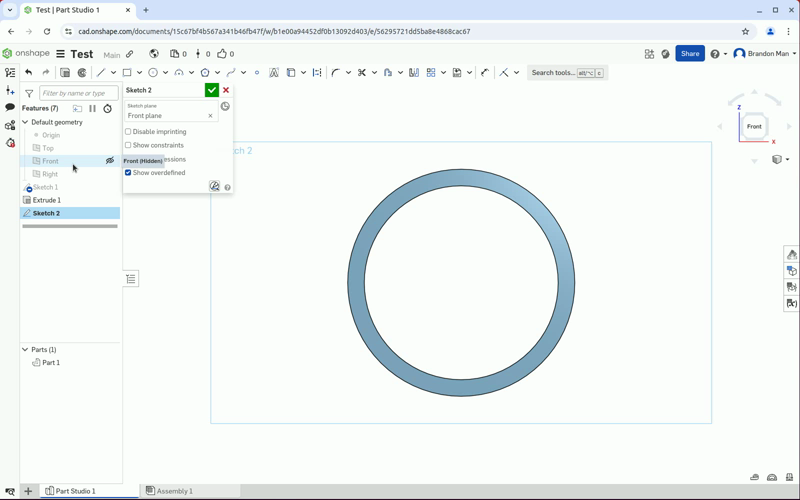
mouse_move(73, 352)
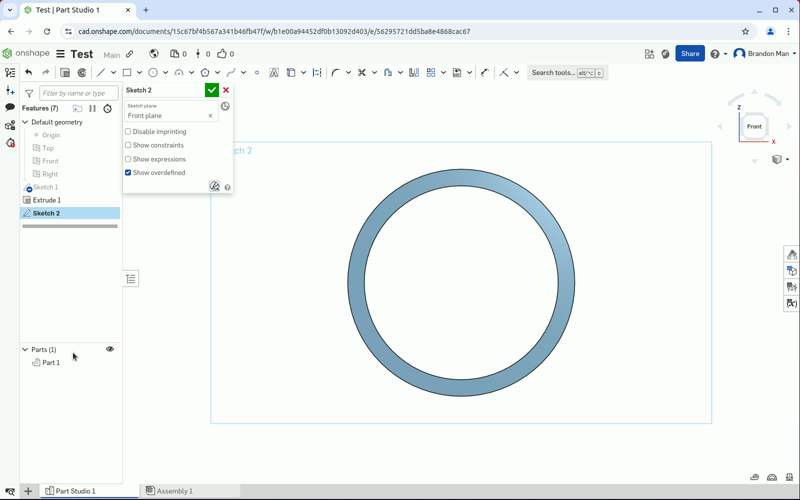
key(y)
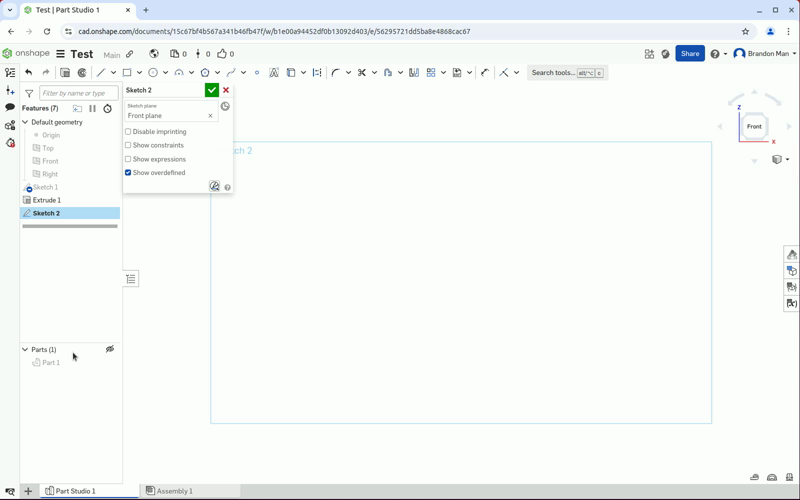
key(c)
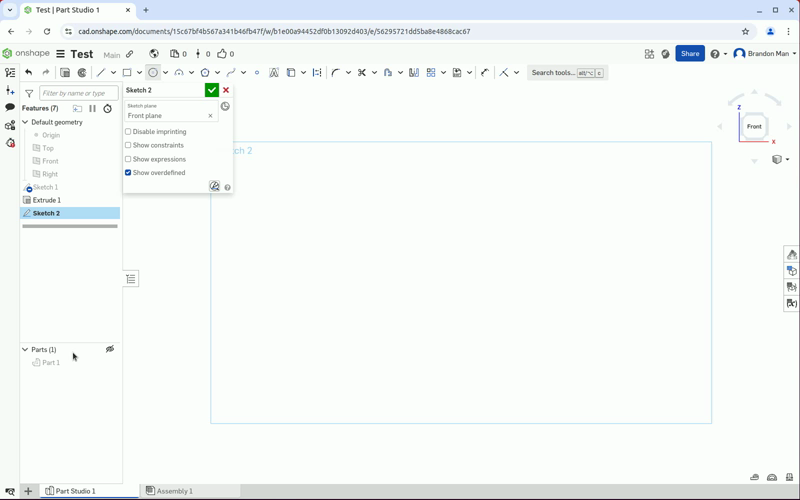
key_down(shift)
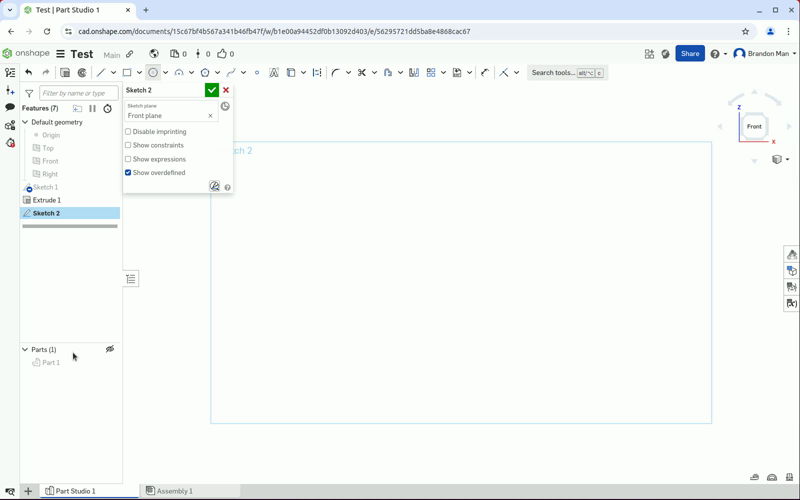
mouse_move(461, 282)
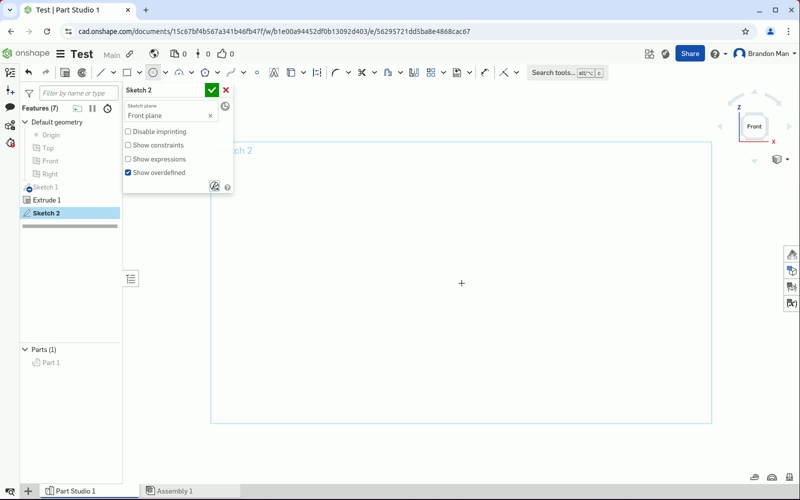
click(461, 282)
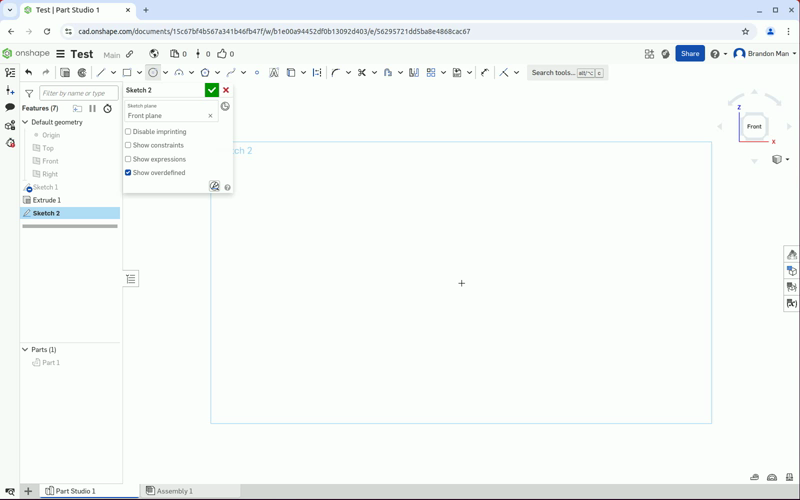
key_up(shift)
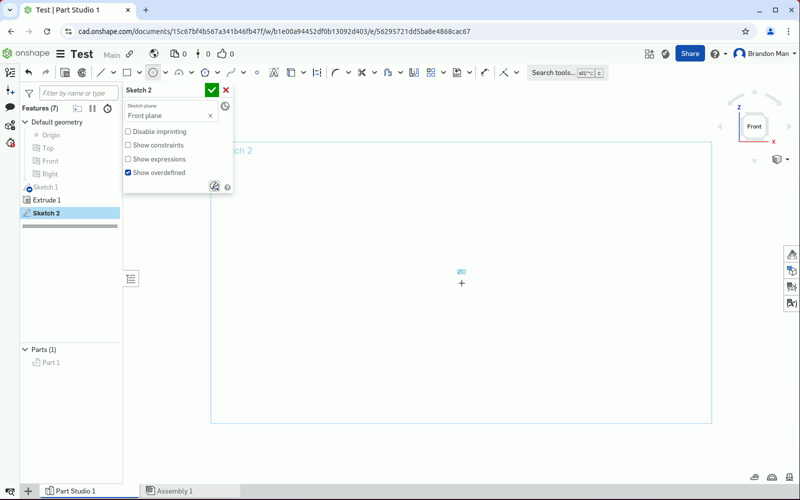
mouse_move(559, 282)
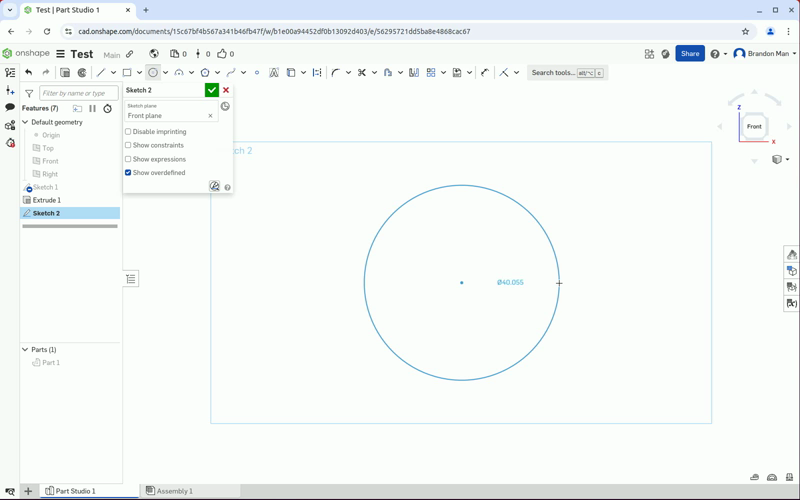
click(559, 282)
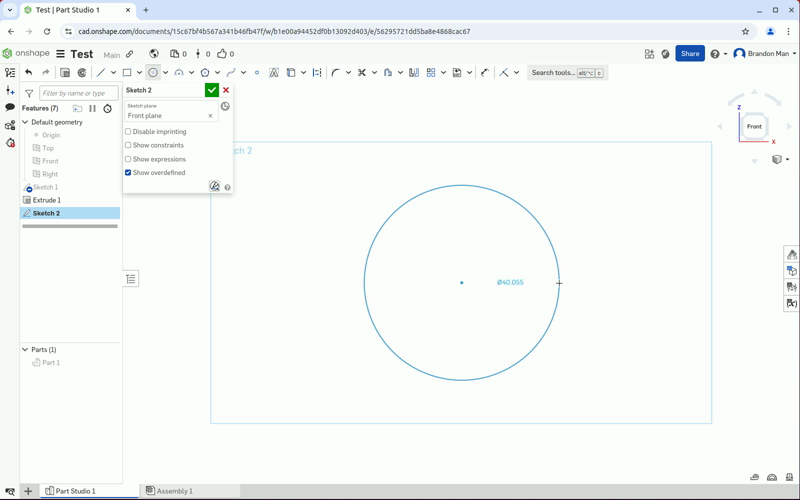
key(esc)
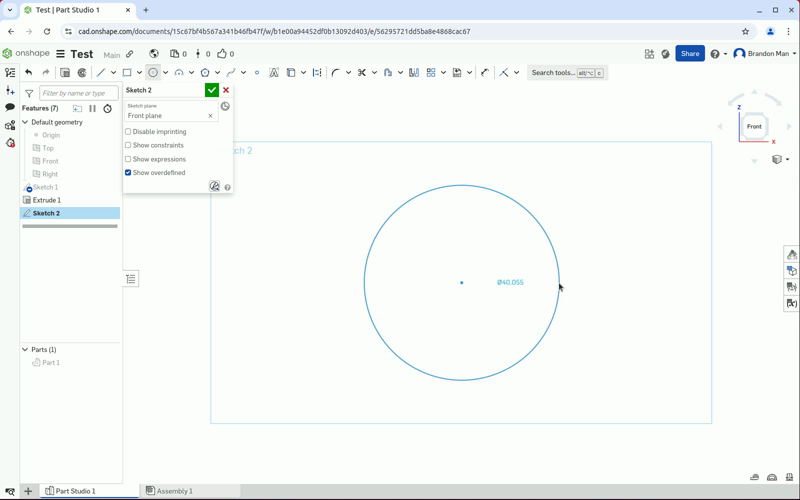
key(c)
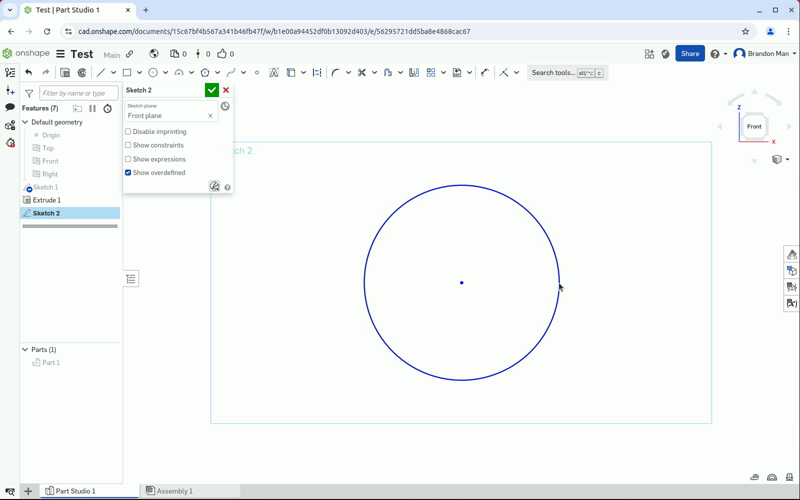
key_down(shift)
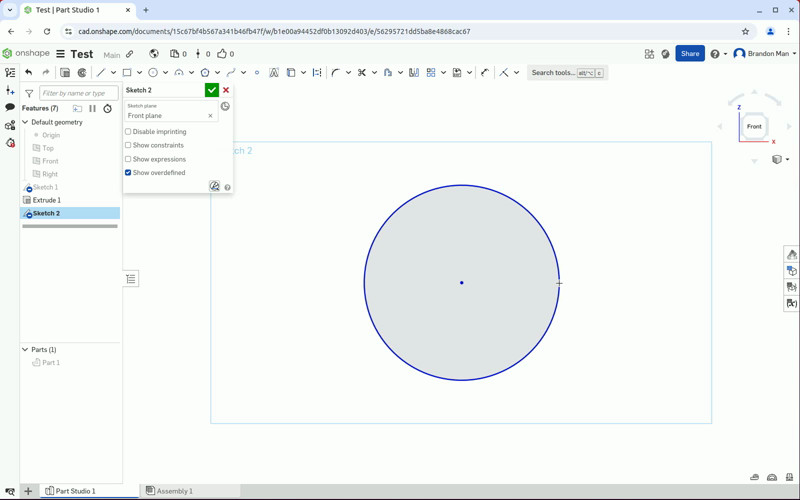
mouse_move(415, 335)
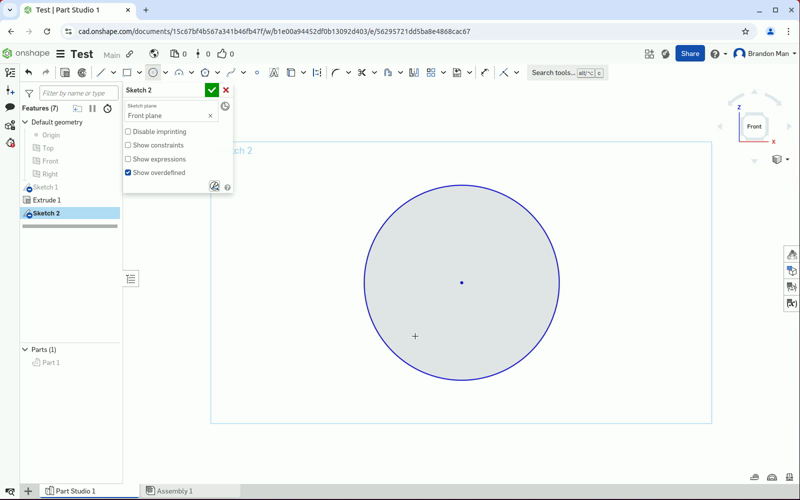
click(415, 335)
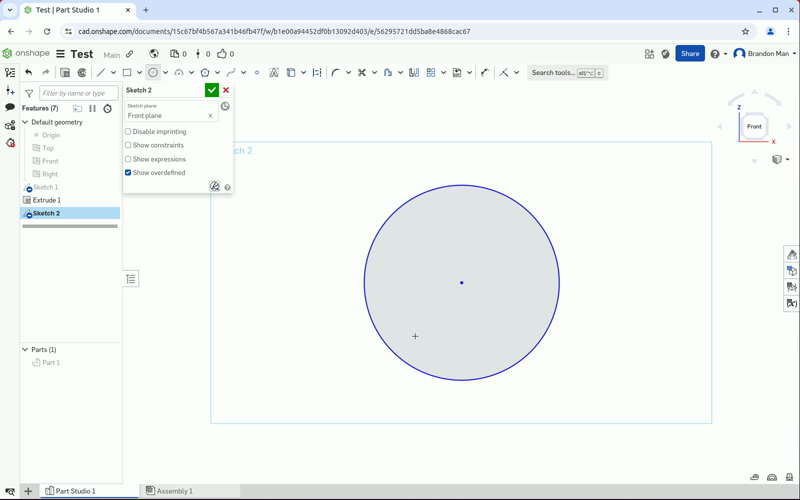
key_up(shift)
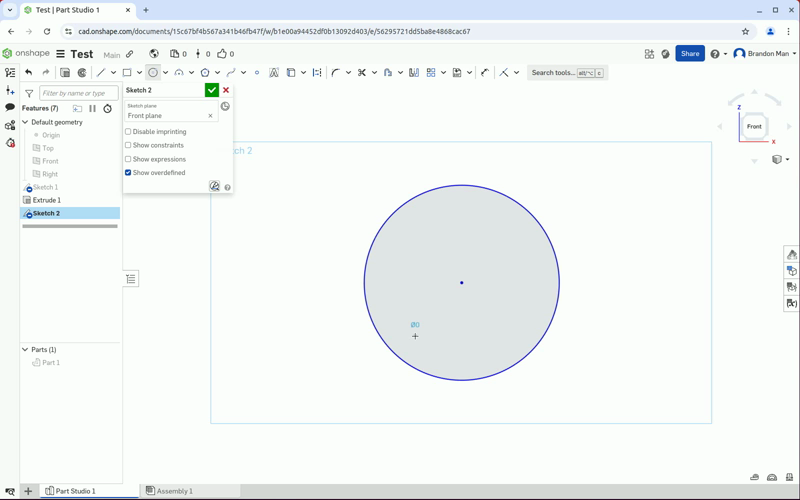
mouse_move(441, 335)
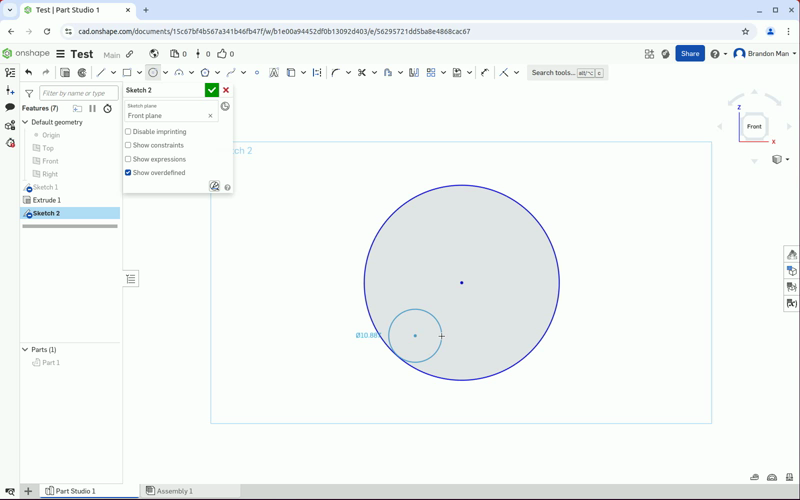
click(441, 335)
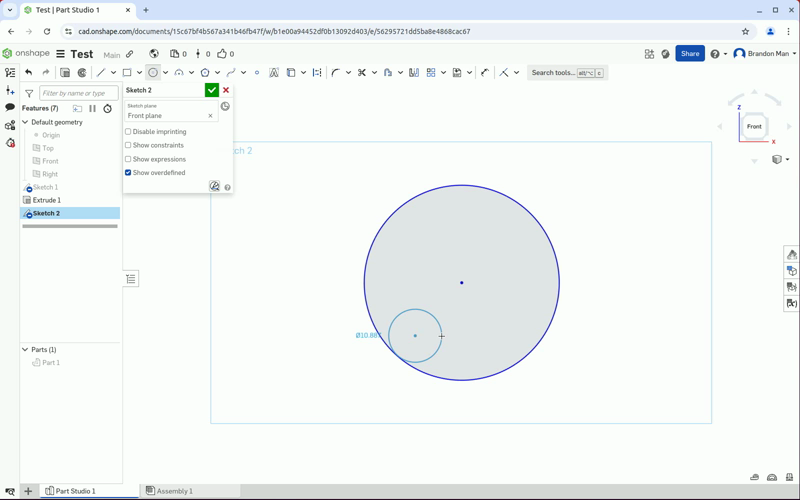
key(esc)
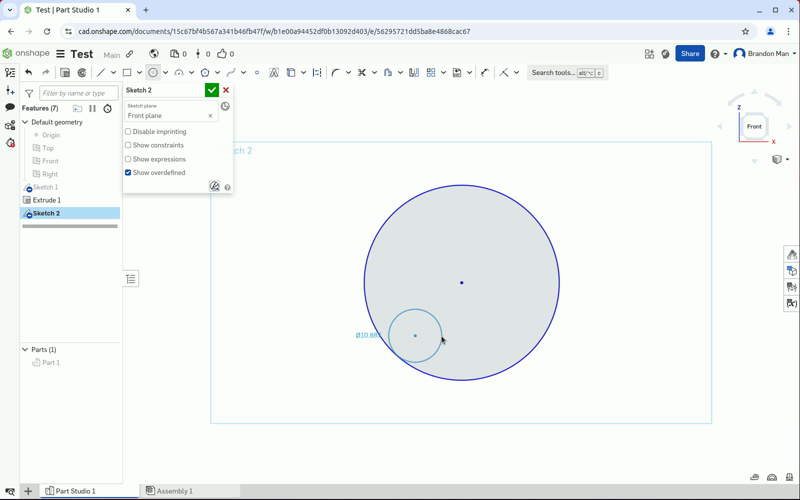
key(c)
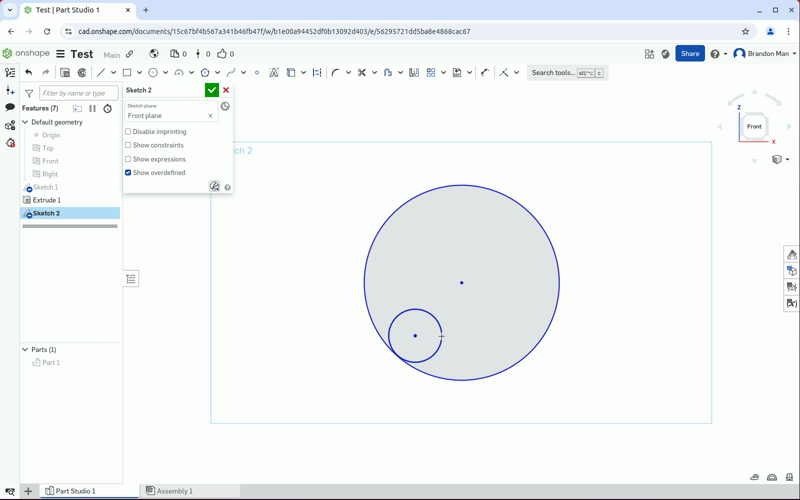
key_down(shift)
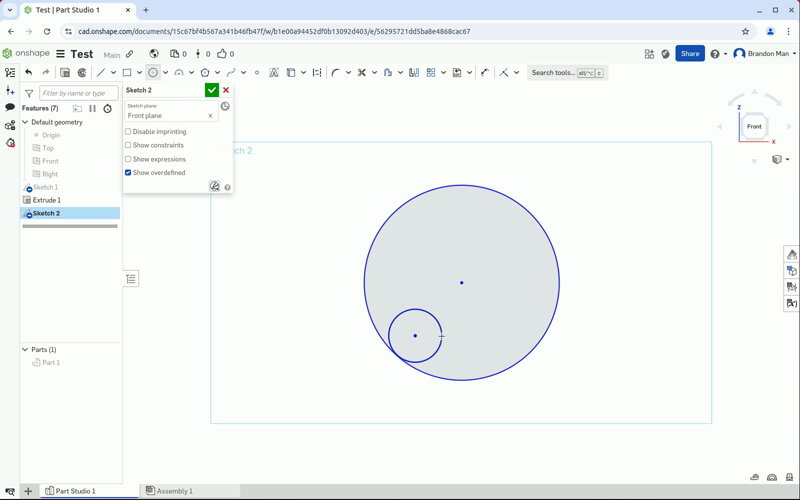
mouse_move(415, 230)
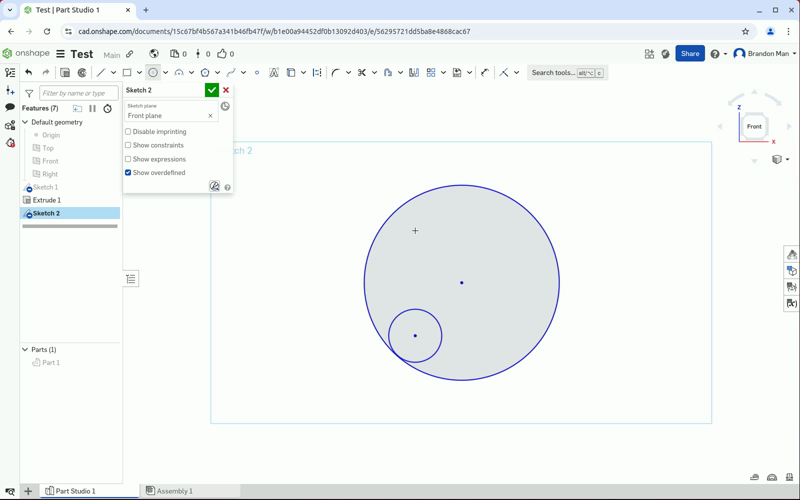
click(415, 230)
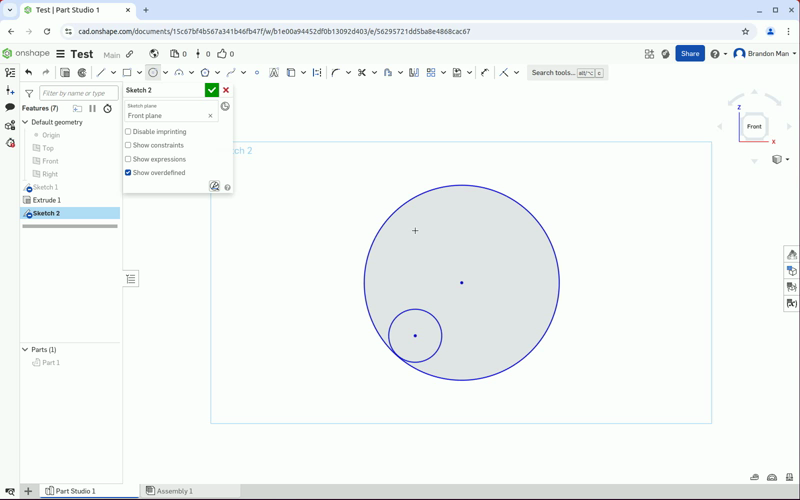
key_up(shift)
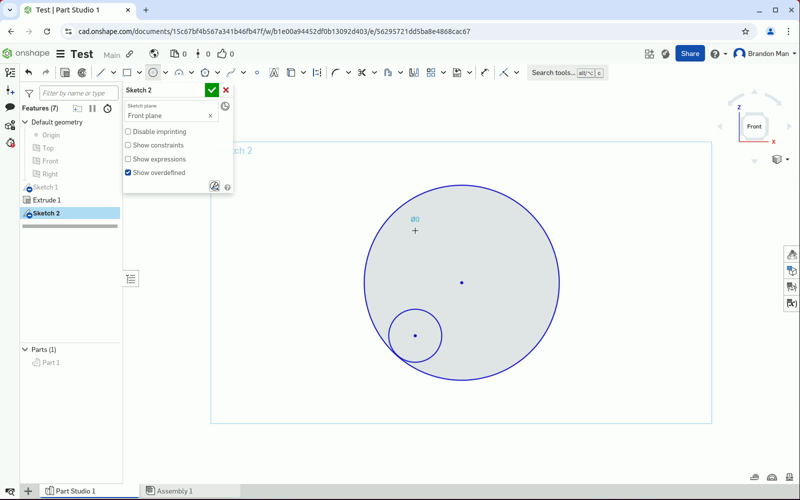
mouse_move(441, 230)
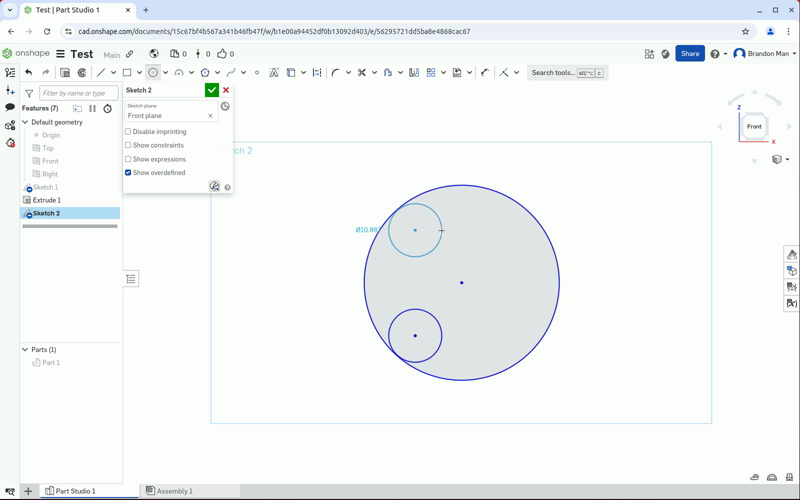
click(441, 230)
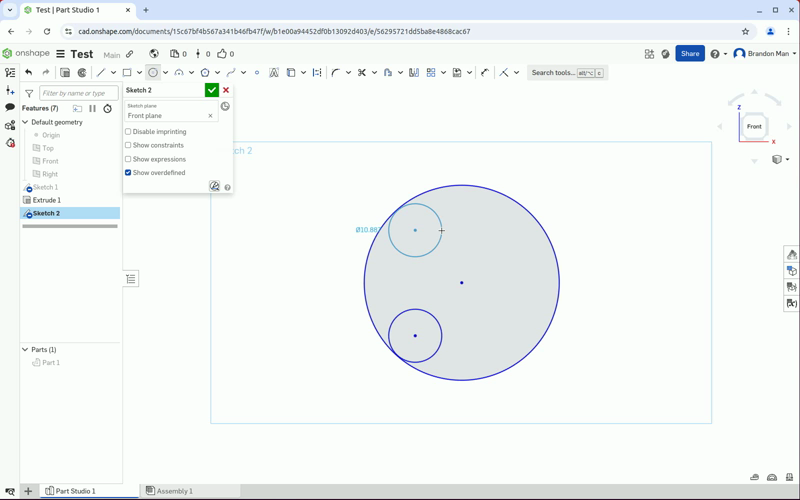
key(esc)
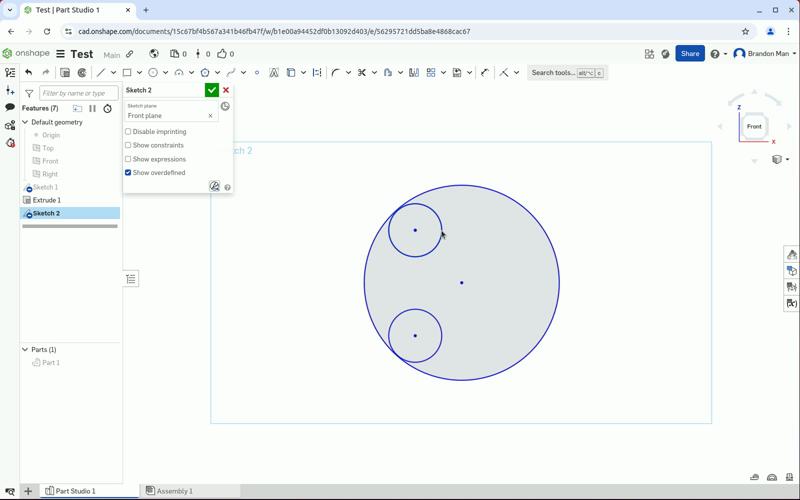
key(c)
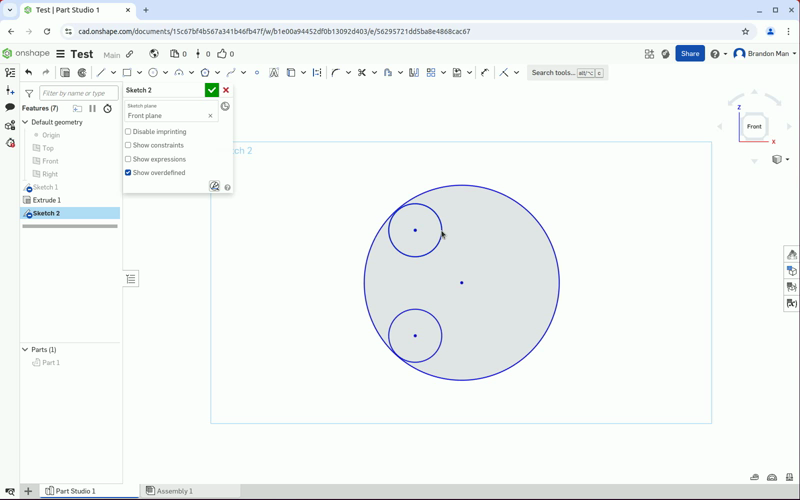
key_down(shift)
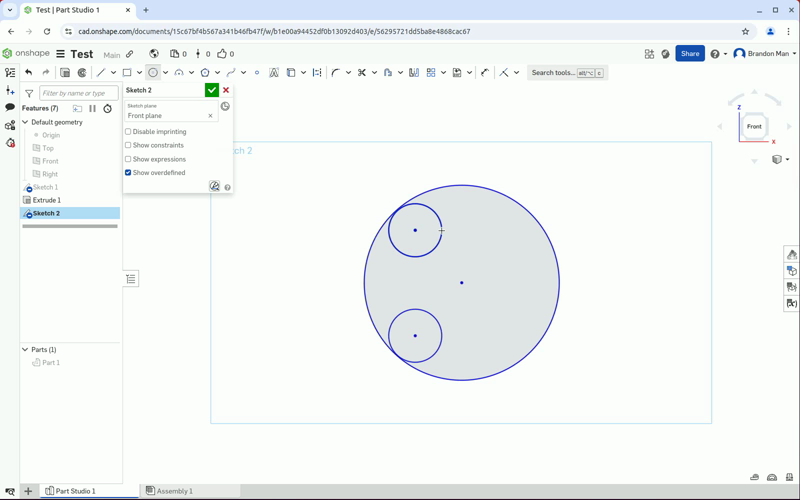
mouse_move(461, 282)
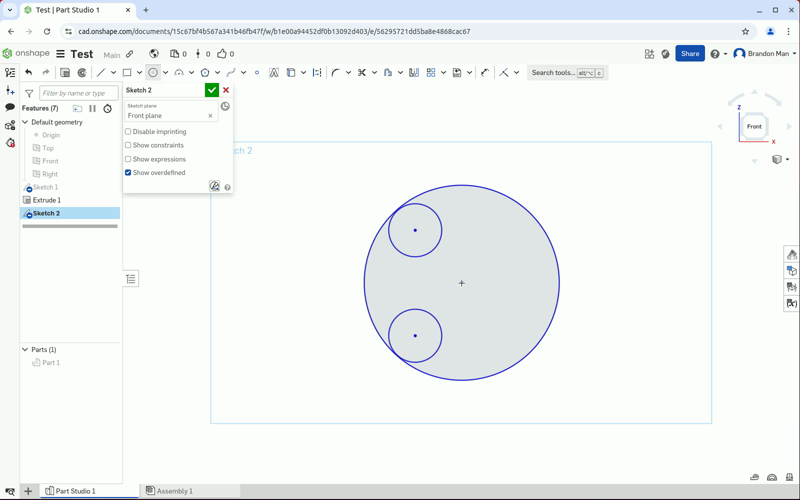
click(461, 282)
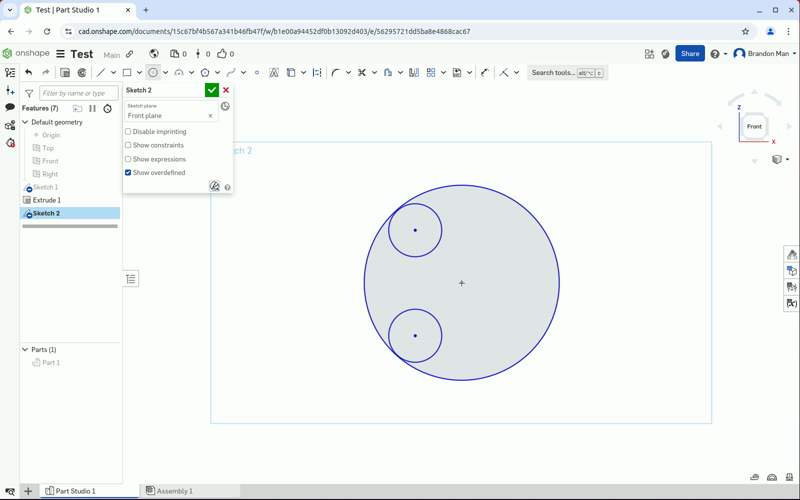
key_up(shift)
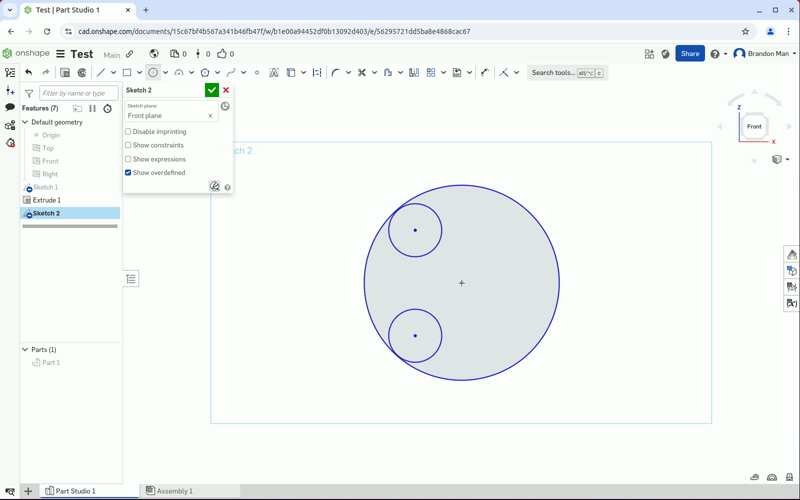
mouse_move(494, 282)
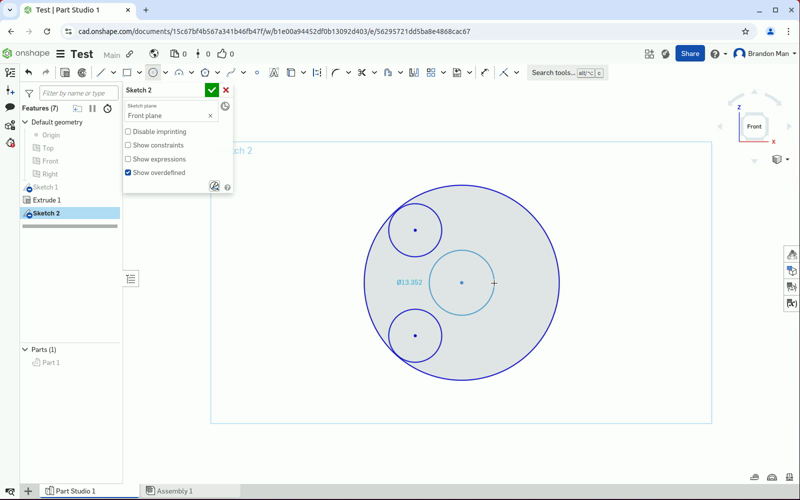
click(494, 282)
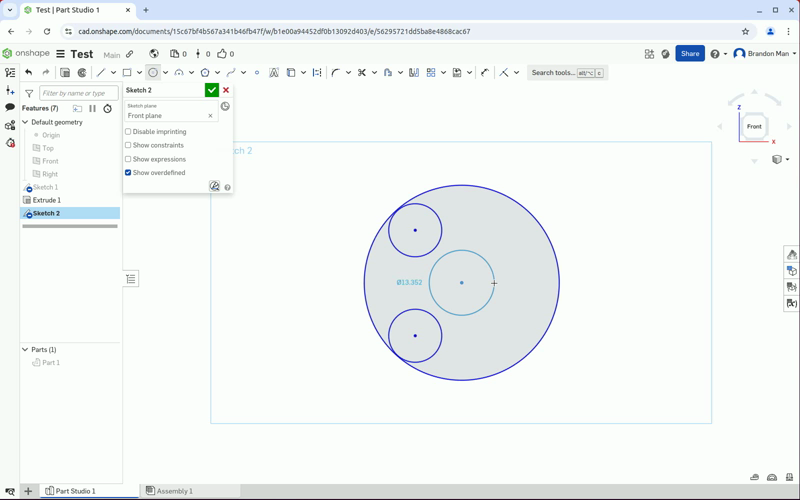
key(esc)
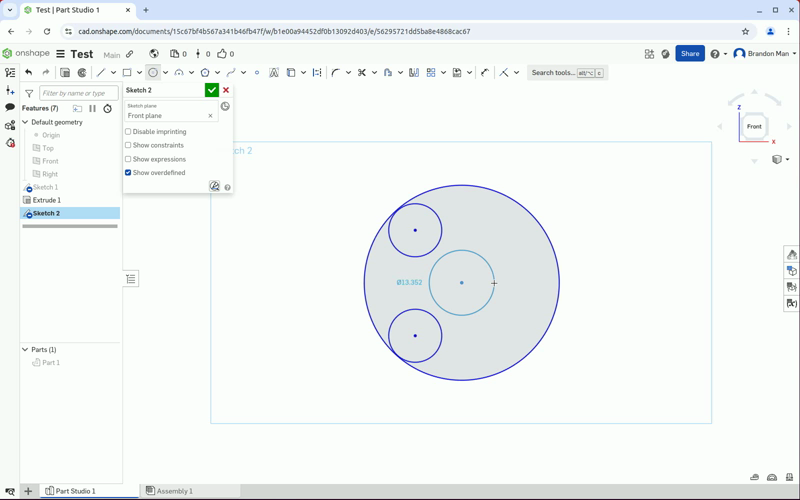
key(c)
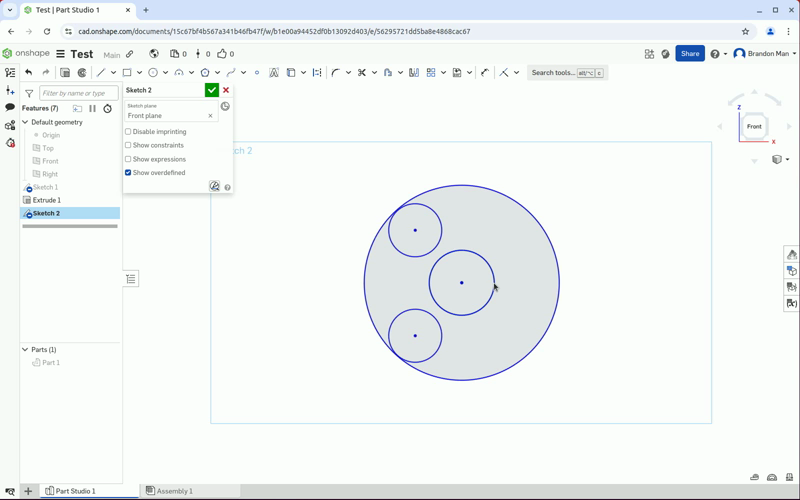
key_down(shift)
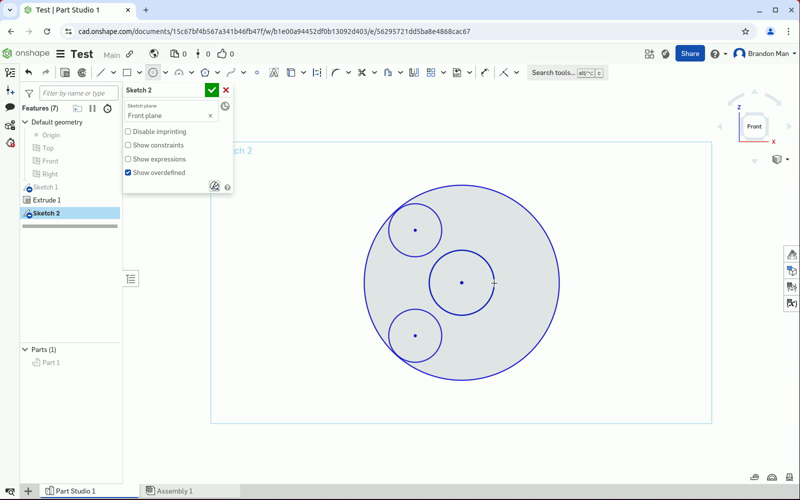
mouse_move(508, 329)
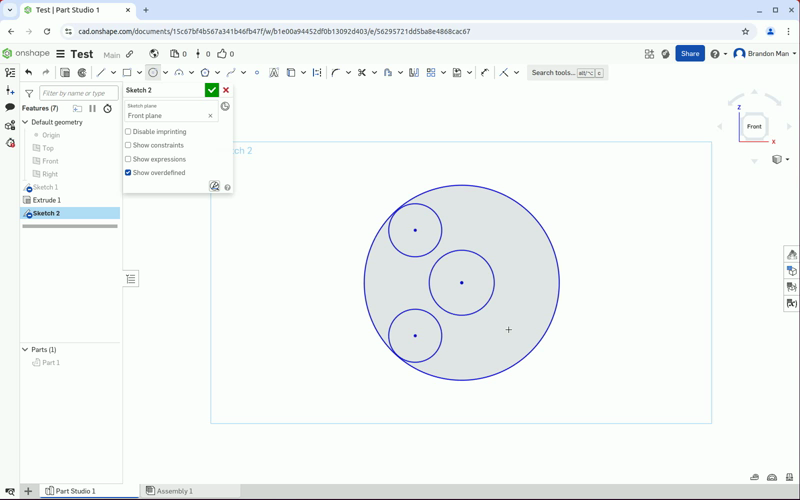
click(508, 329)
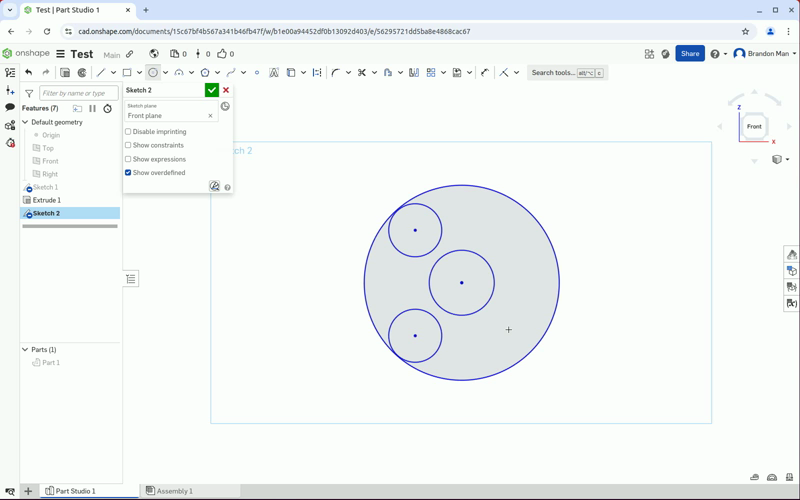
key_up(shift)
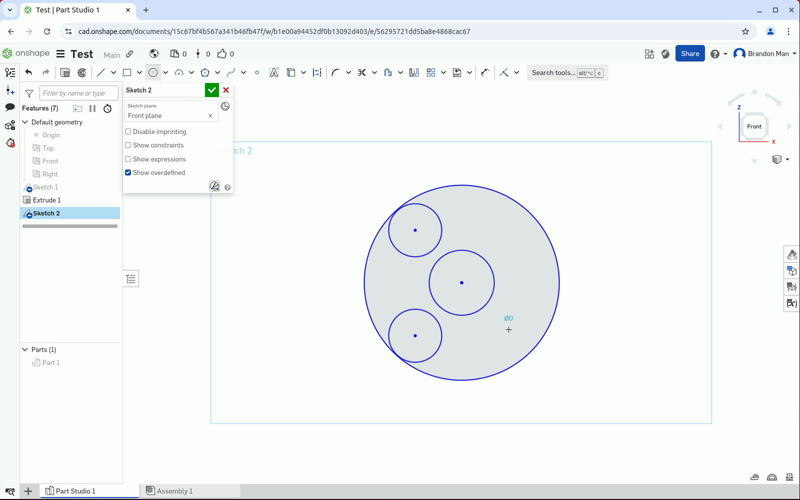
mouse_move(534, 329)
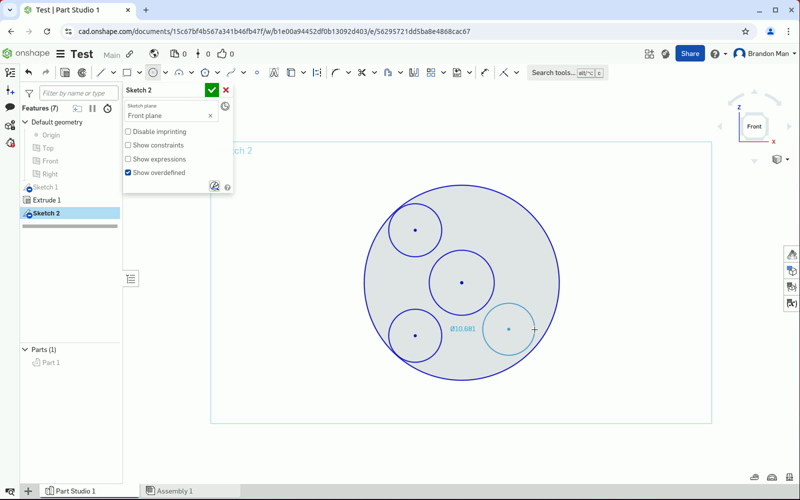
click(534, 329)
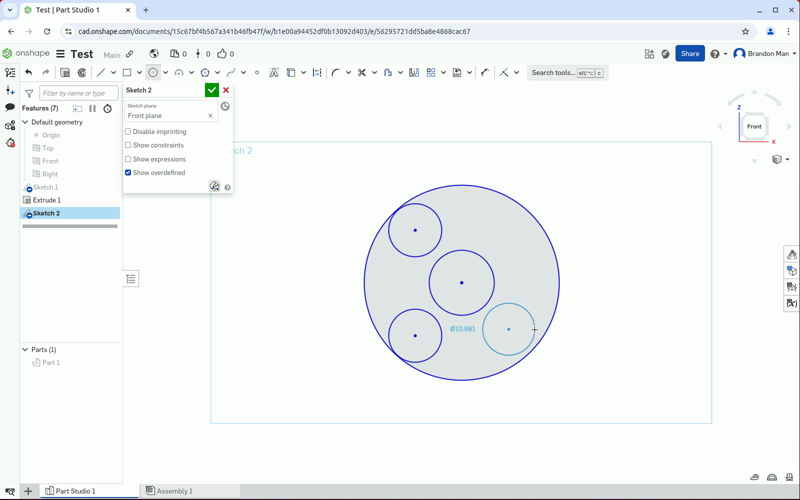
key(esc)
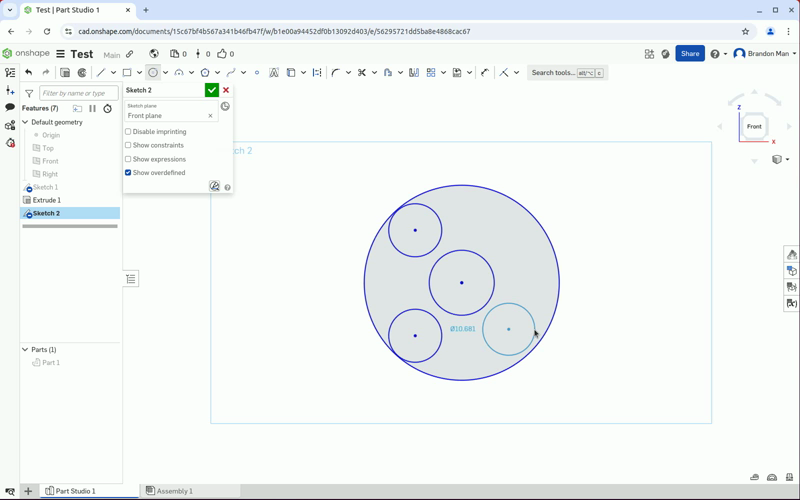
key(c)
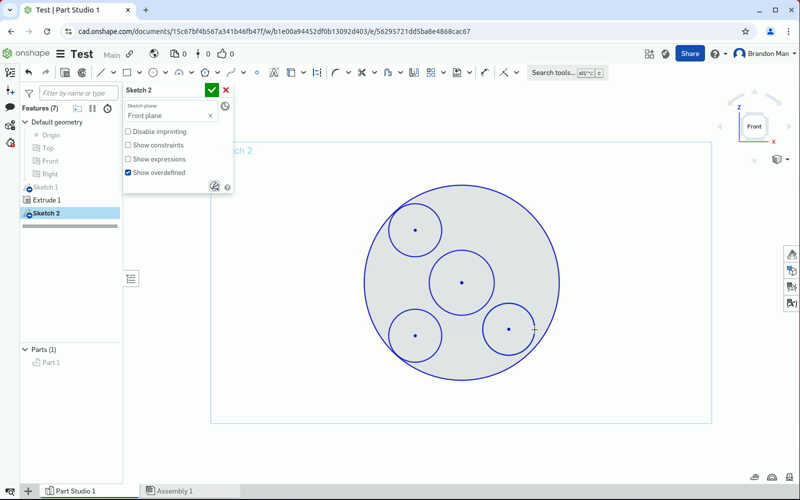
key_down(shift)
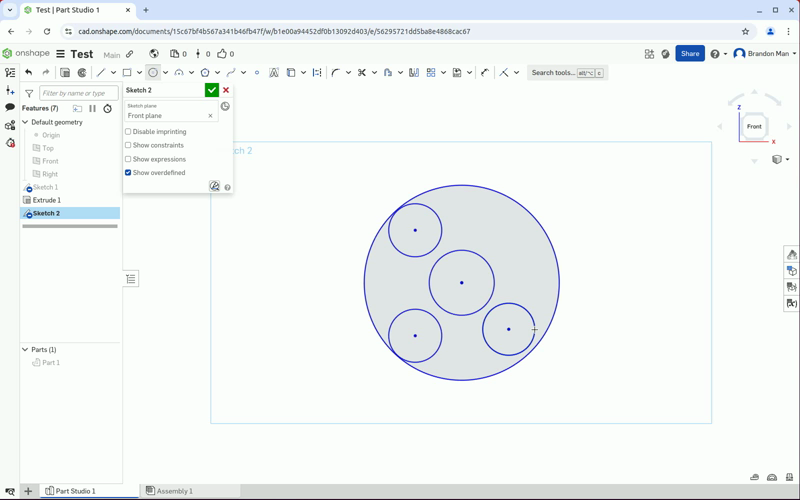
mouse_move(508, 234)
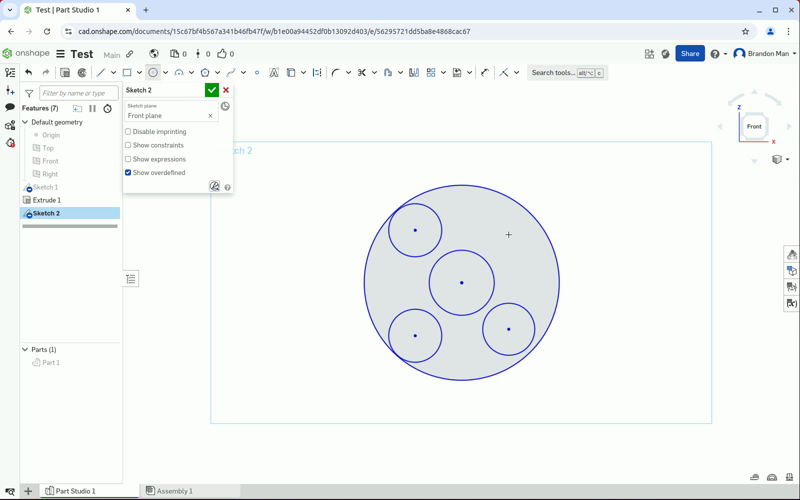
click(508, 234)
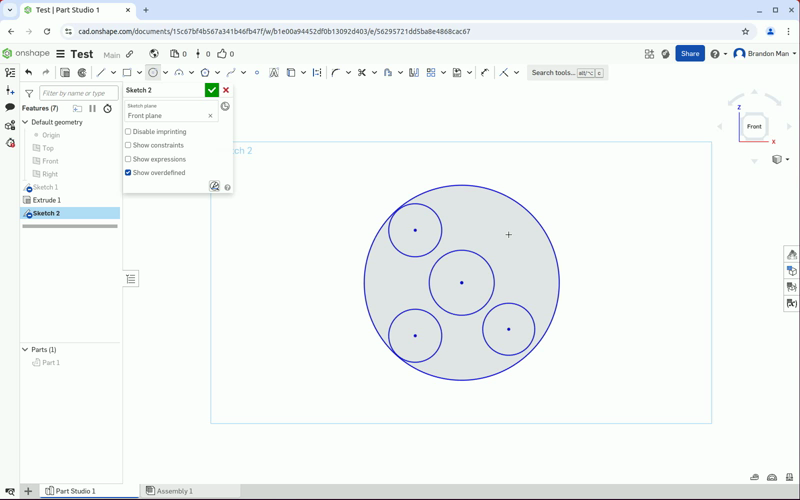
key_up(shift)
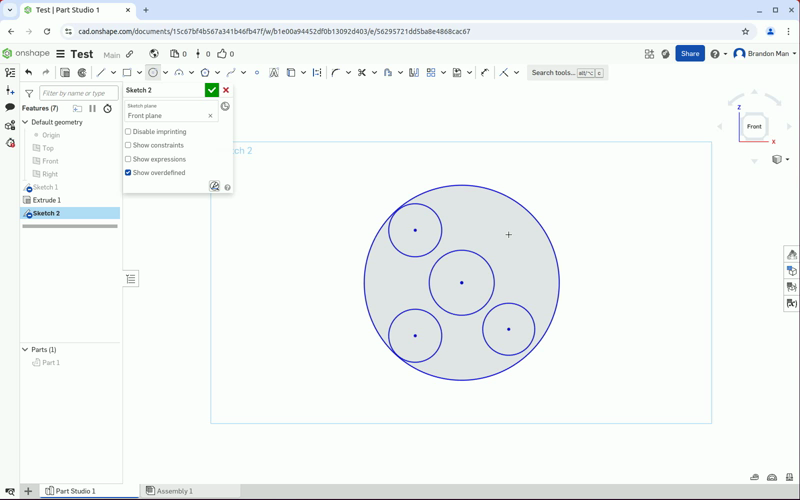
mouse_move(534, 234)
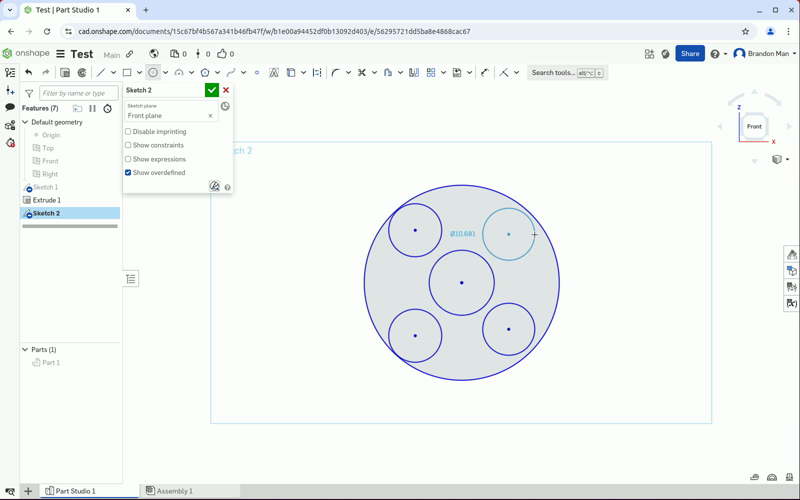
click(534, 234)
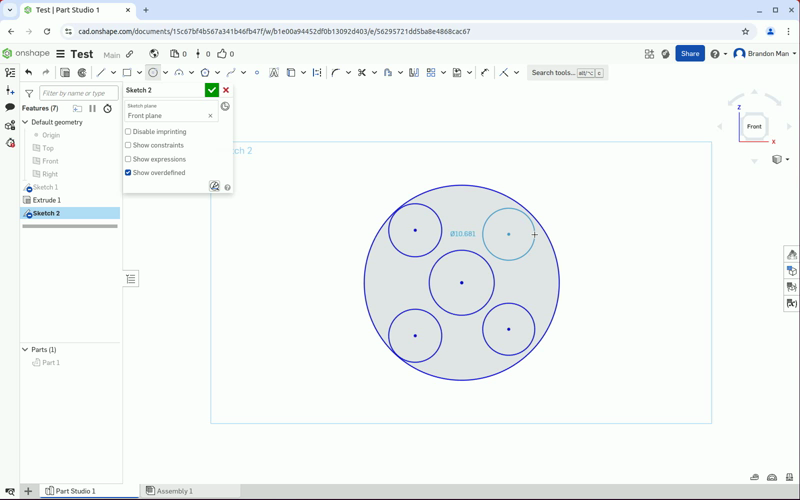
key(esc)
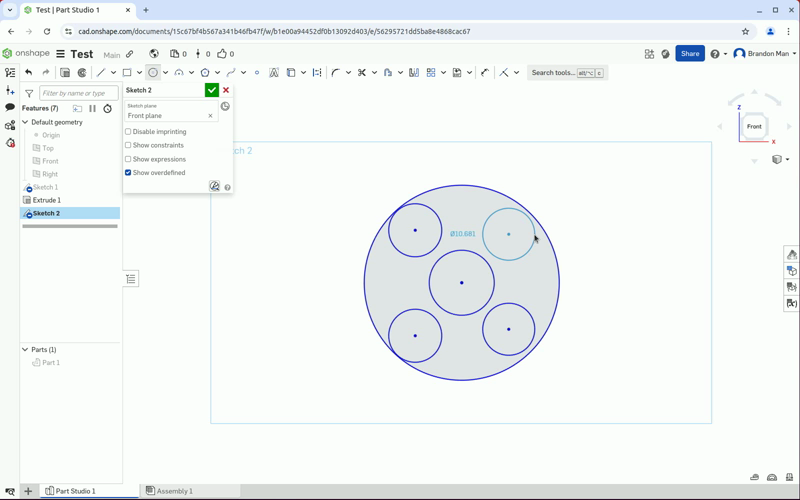
mouse_move(472, 202)
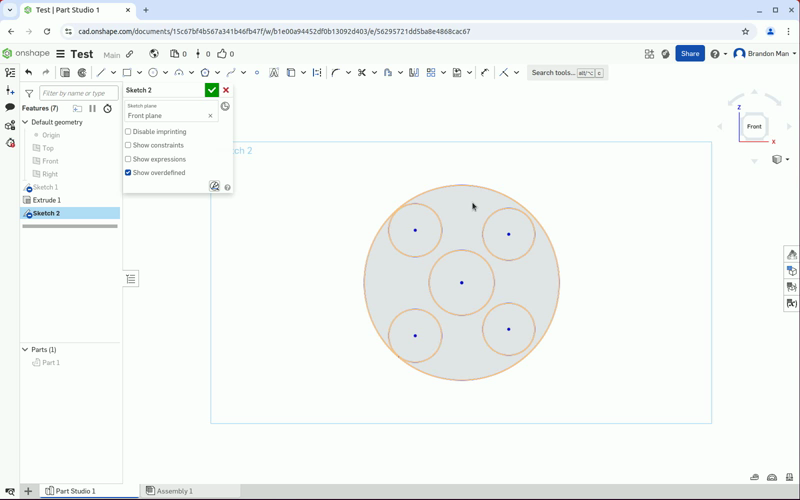
click(472, 202)
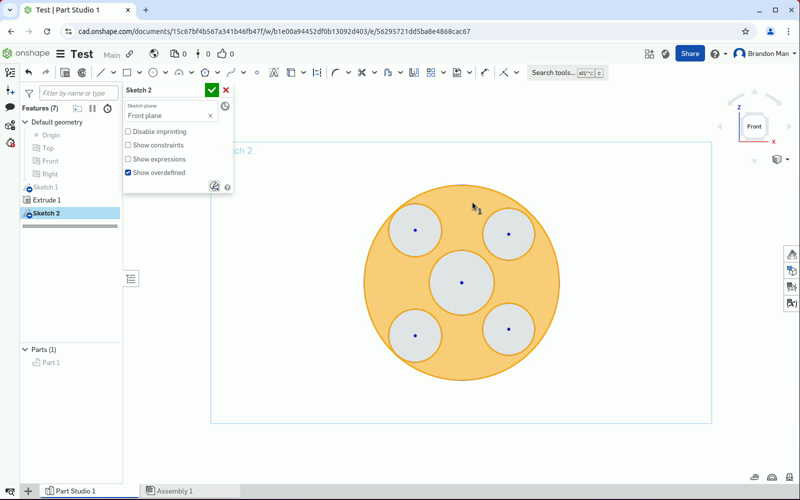
mouse_move(73, 352)
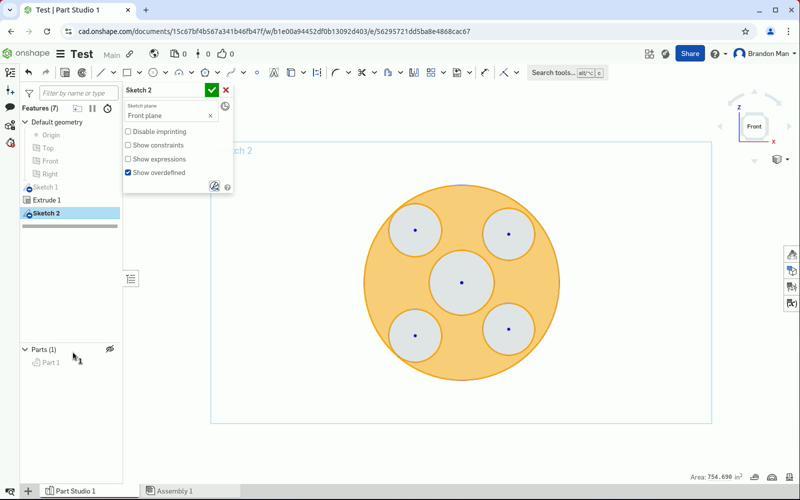
key(shift+y)
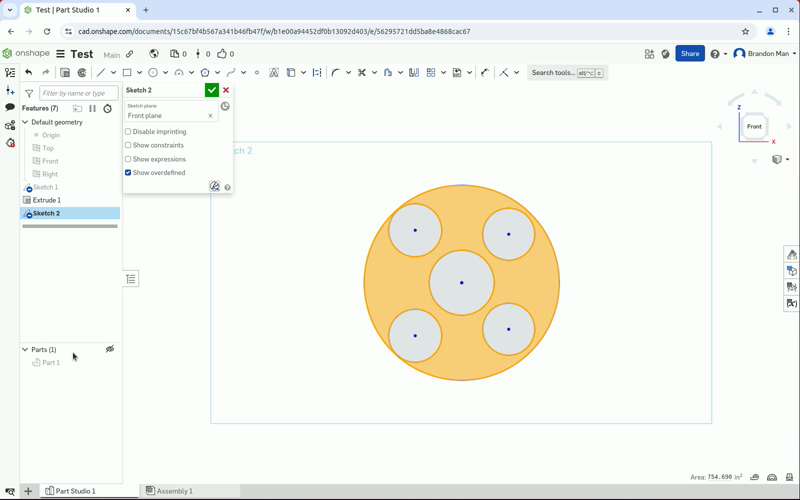
key(shift+e)
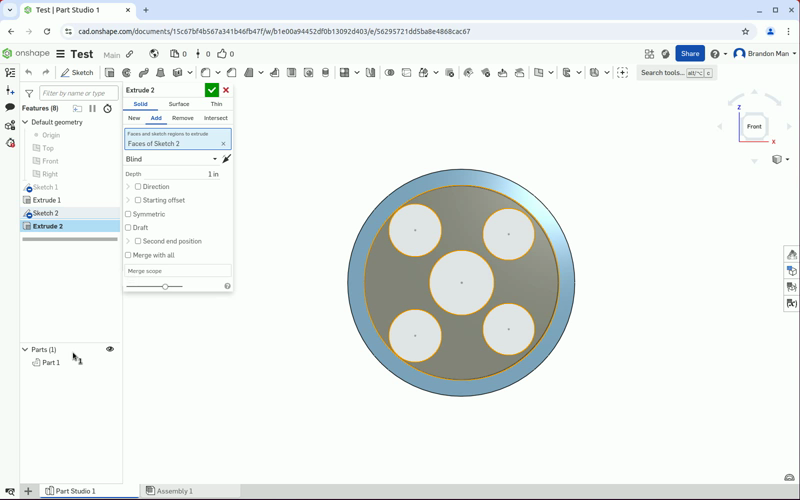
mouse_move(143, 106)
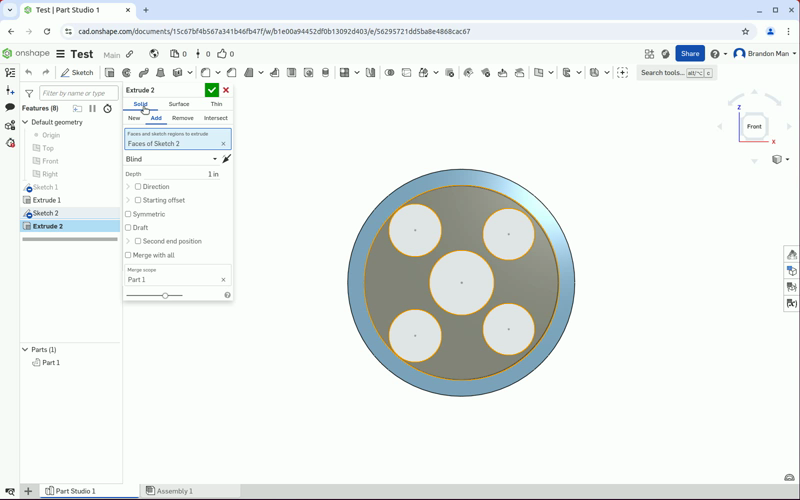
click(143, 106)
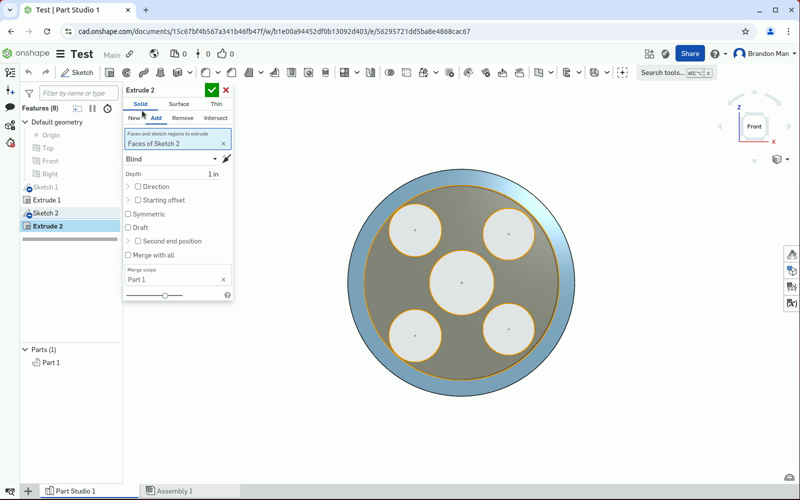
mouse_move(137, 120)
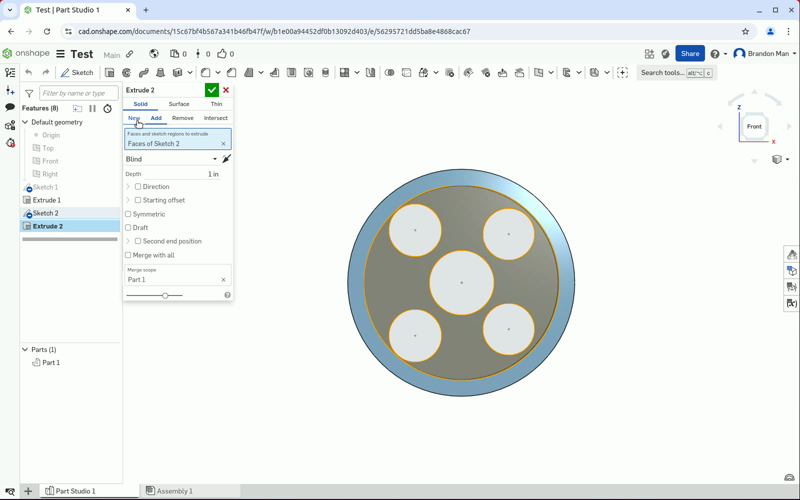
click(137, 120)
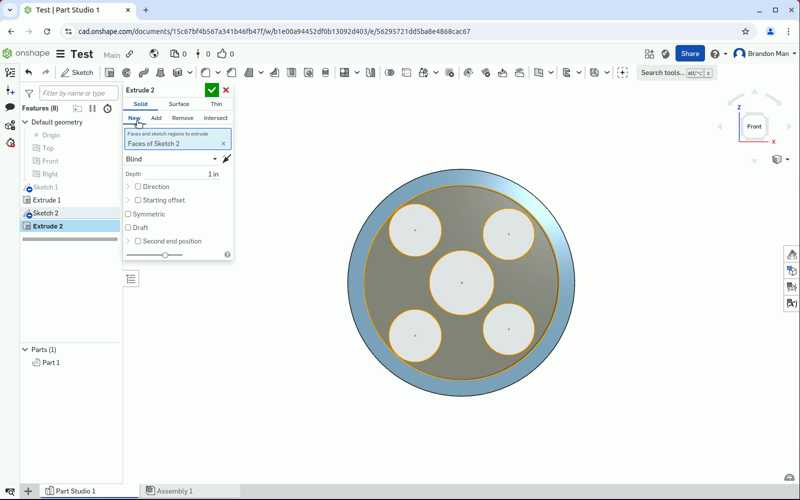
key(tab, 4)
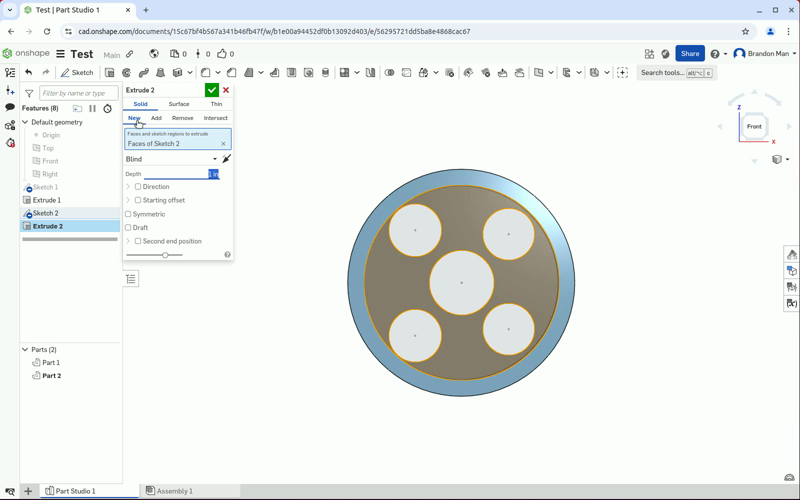
text(12.517)
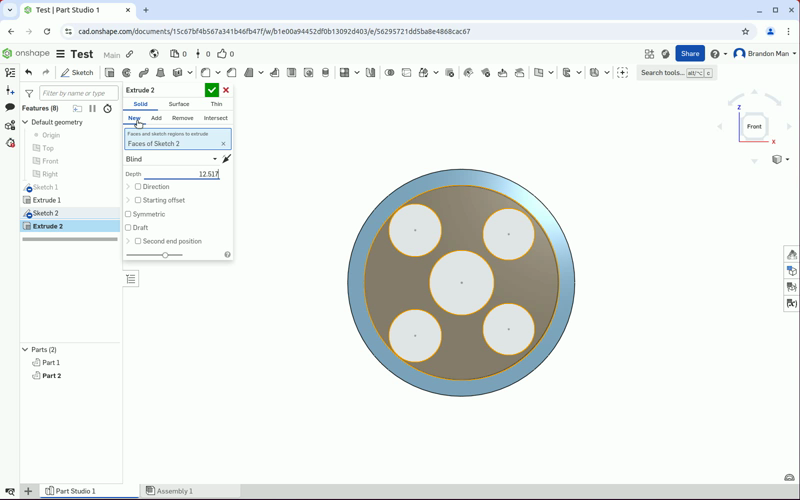
key(enter)
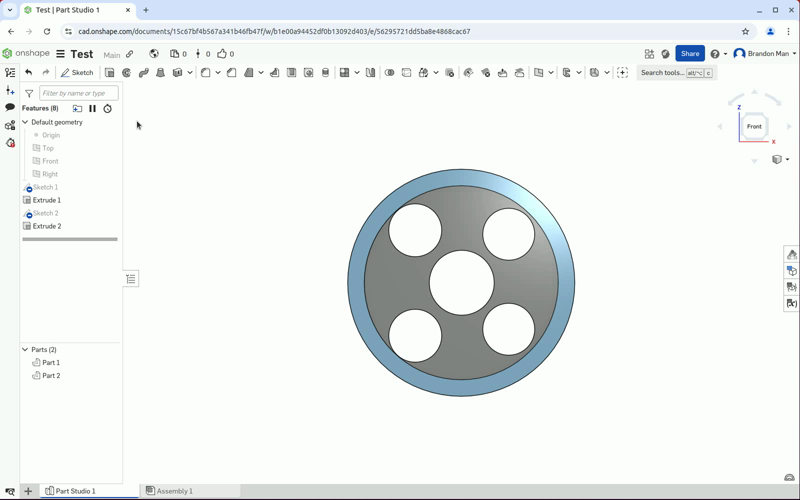
key(shift+h)
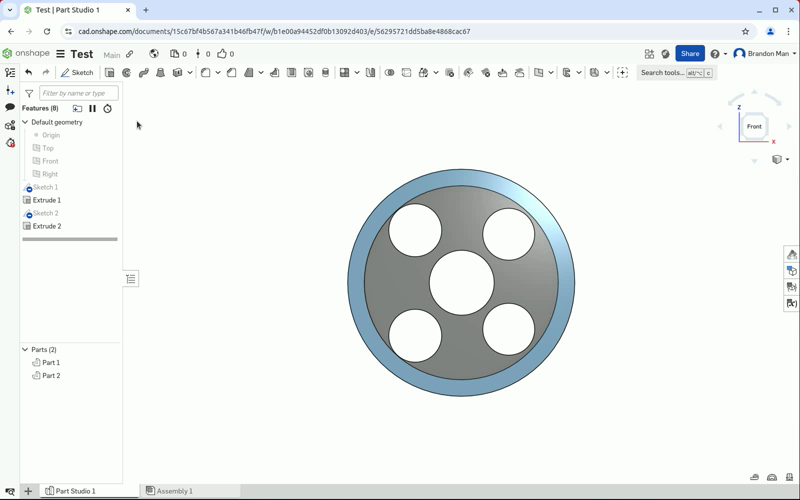
key(shift+h)
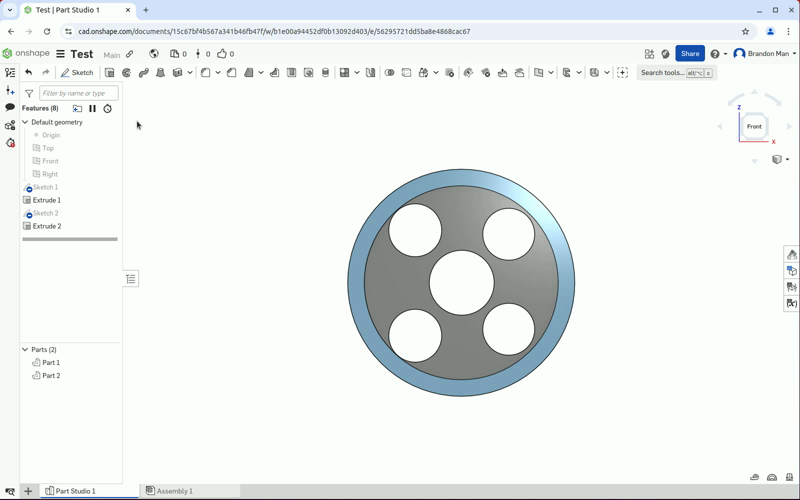
mouse_move(73, 189)
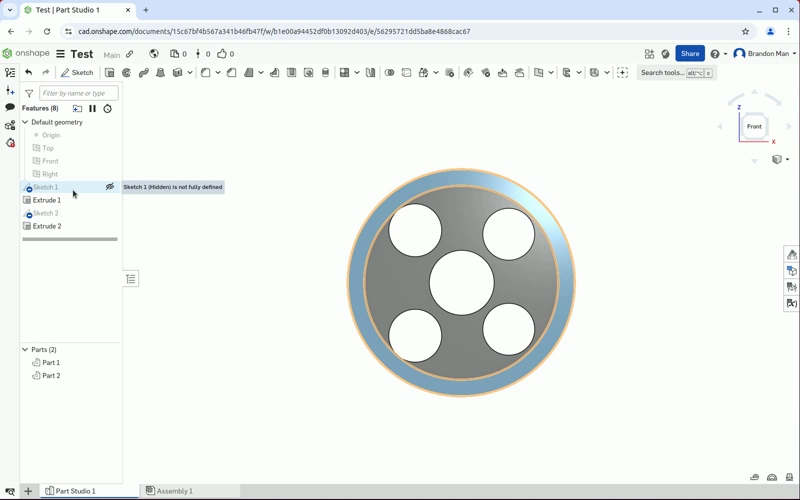
click(73, 189)
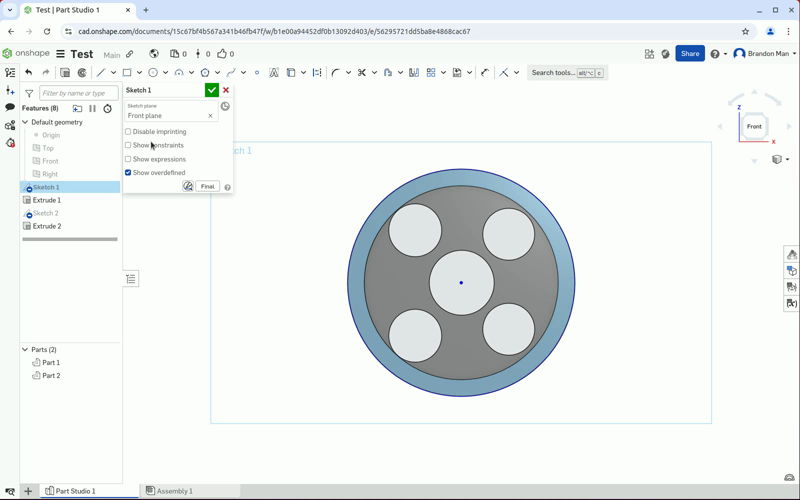
mouse_move(229, 92)
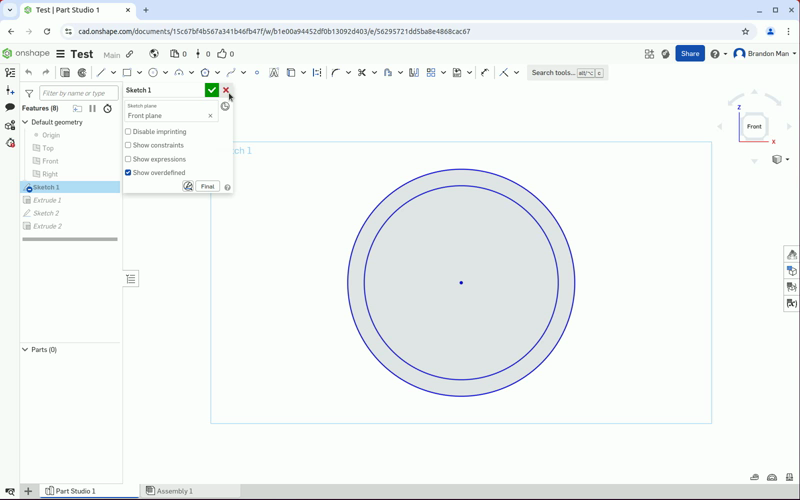
click(229, 92)
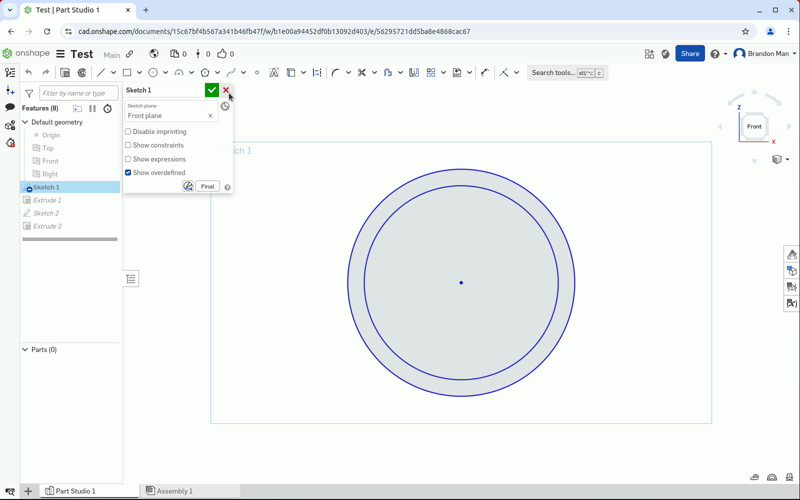
key(shift+s)
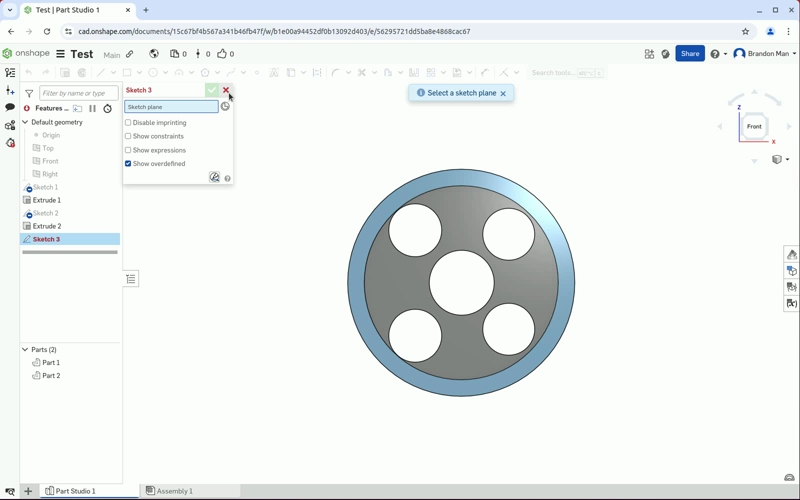
mouse_move(73, 163)
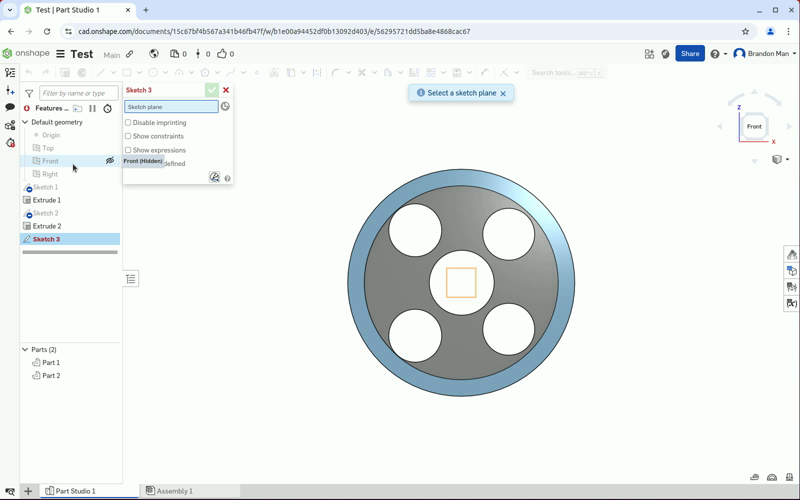
click(73, 163)
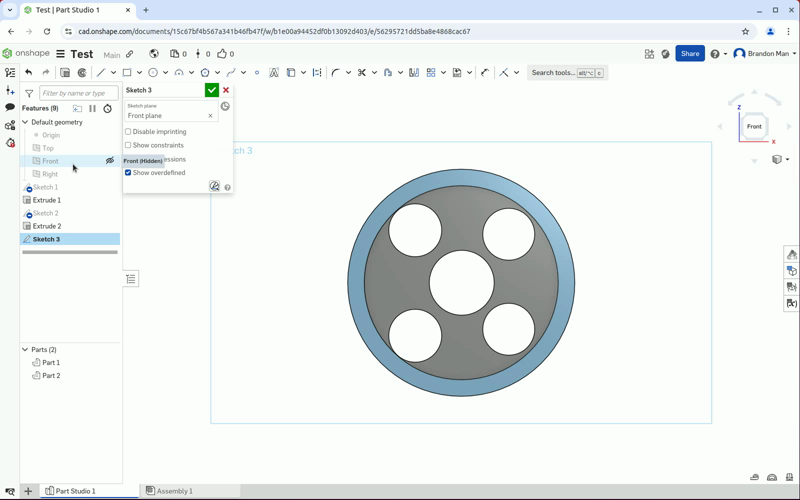
mouse_move(73, 352)
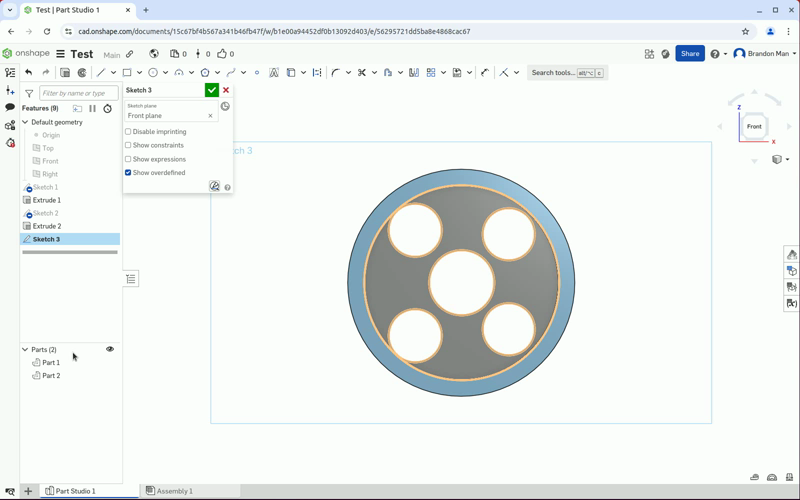
key(y)
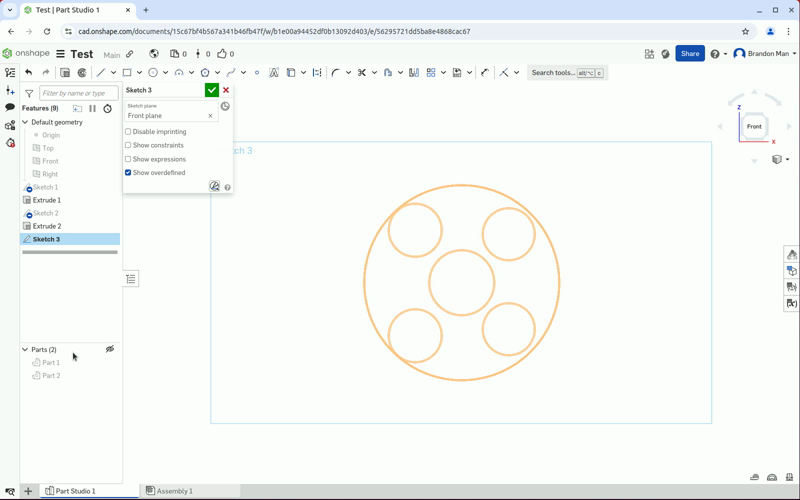
key(c)
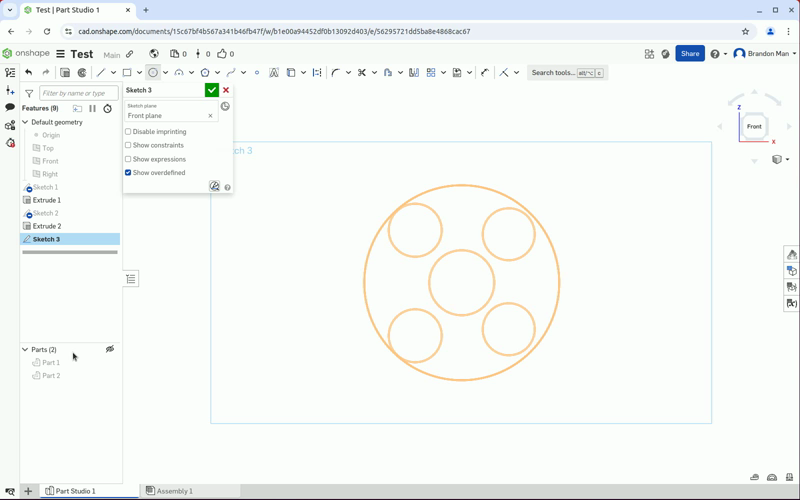
key_down(shift)
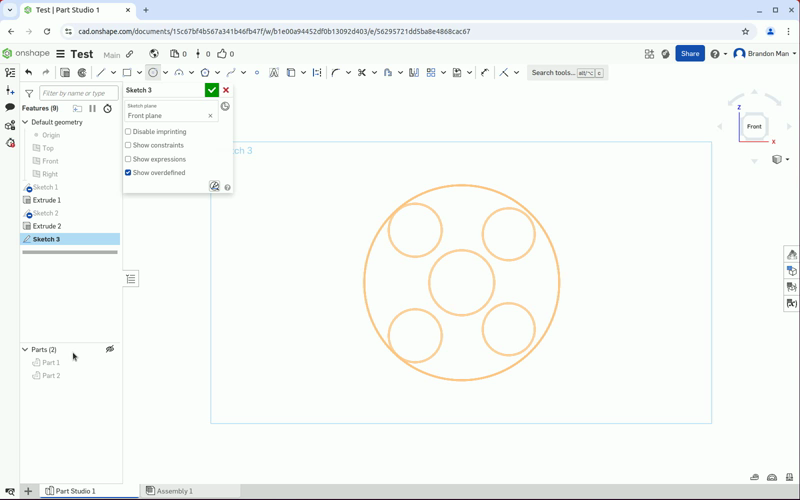
mouse_move(461, 282)
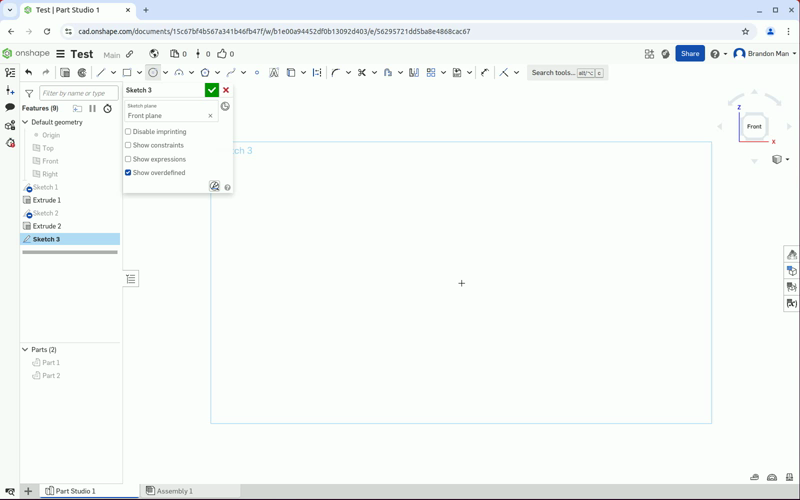
click(461, 282)
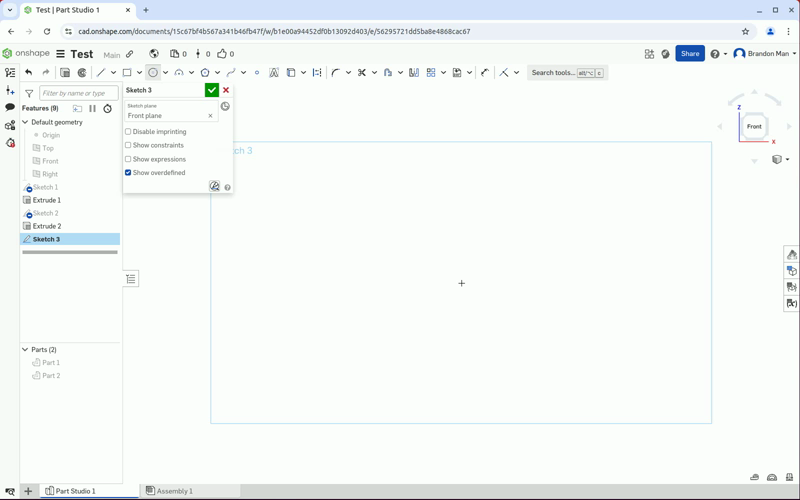
key_up(shift)
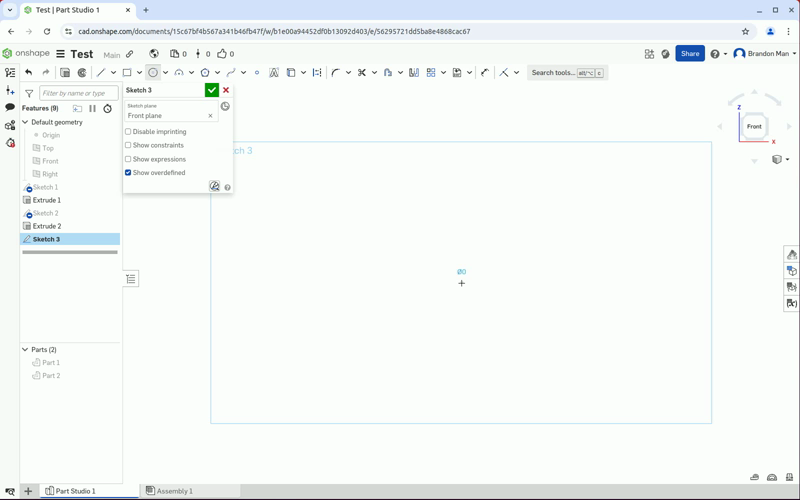
mouse_move(494, 282)
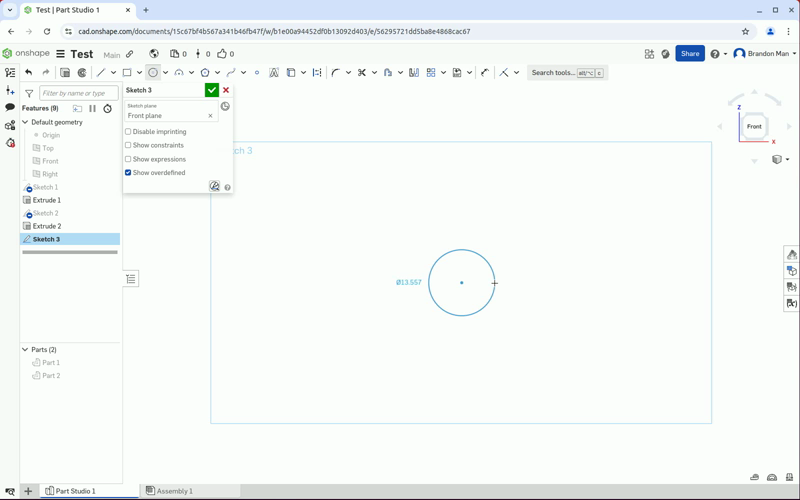
click(494, 282)
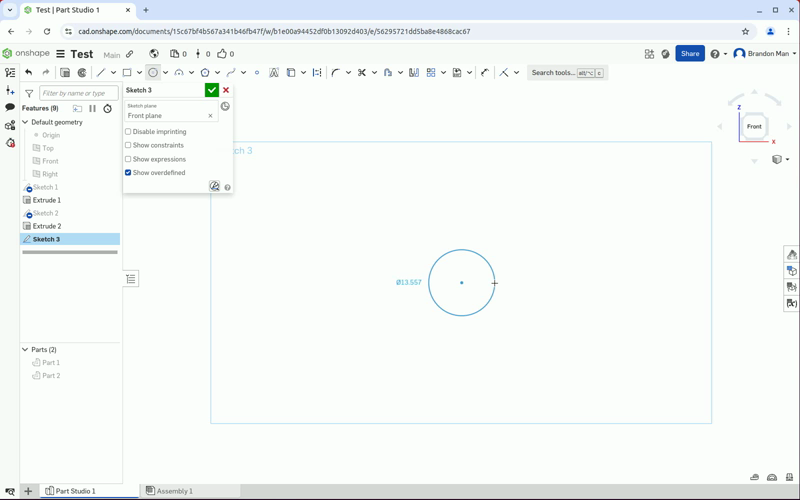
key(esc)
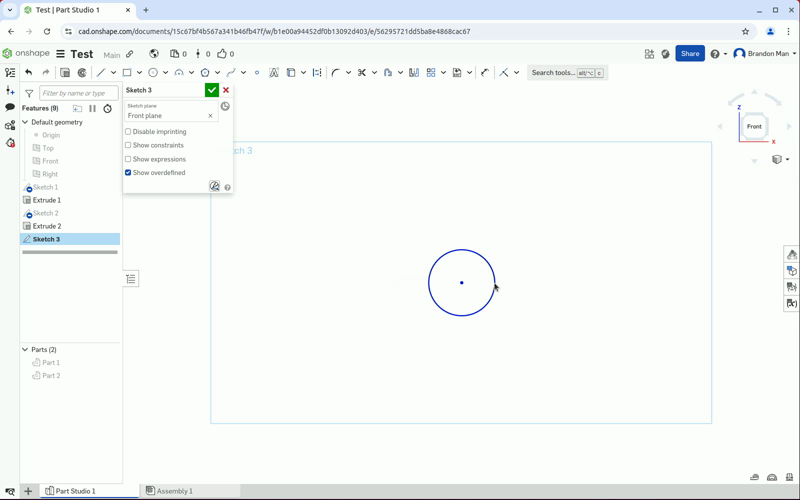
key(c)
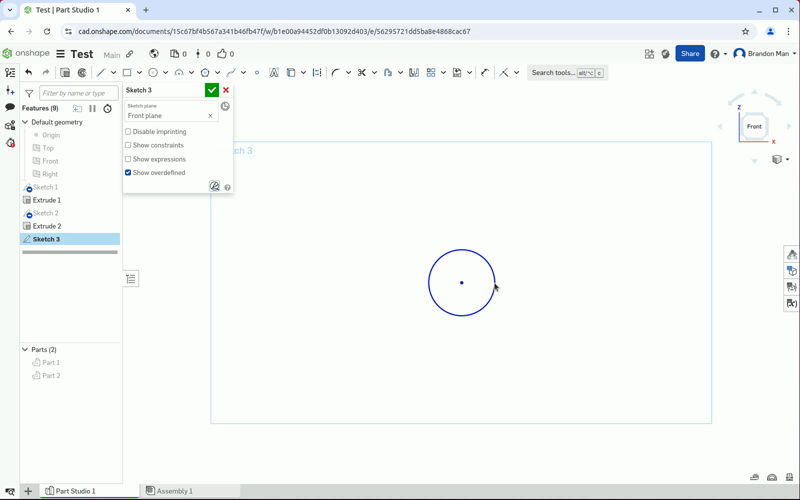
key_down(shift)
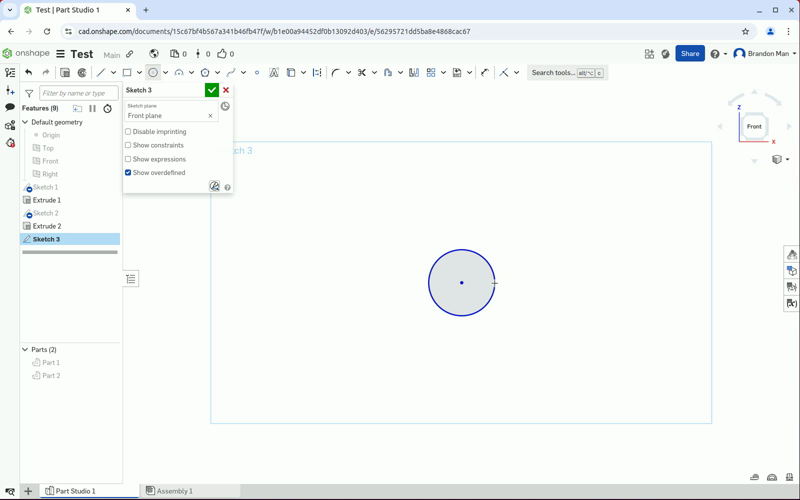
mouse_move(461, 282)
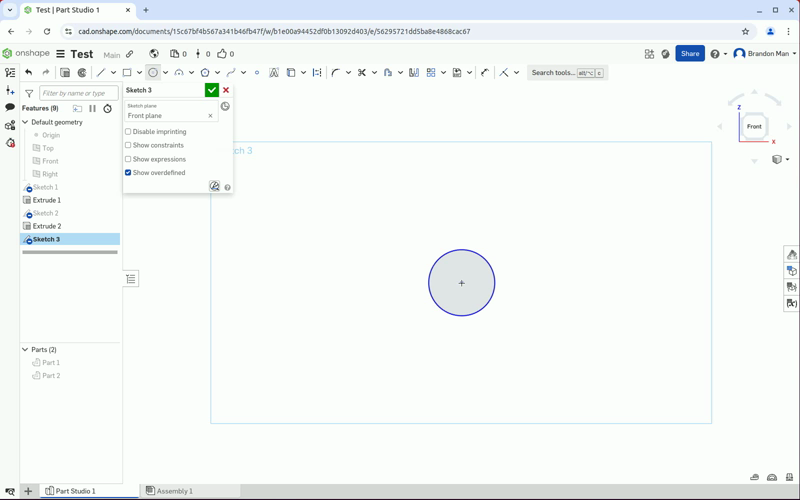
click(461, 282)
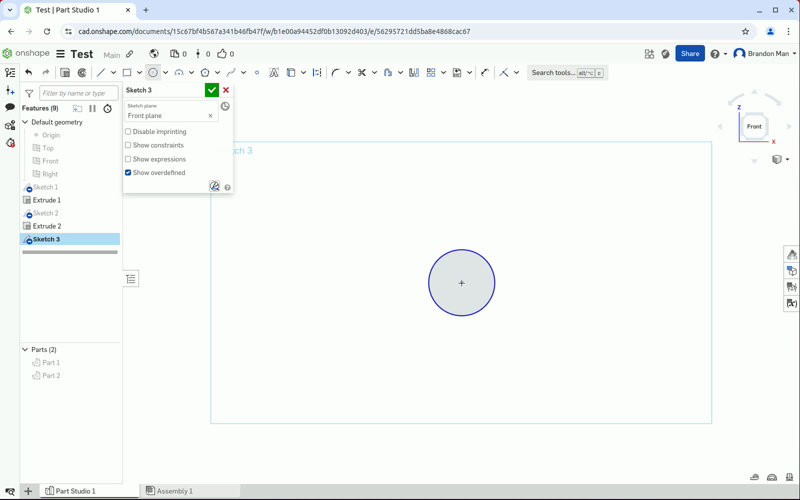
key_up(shift)
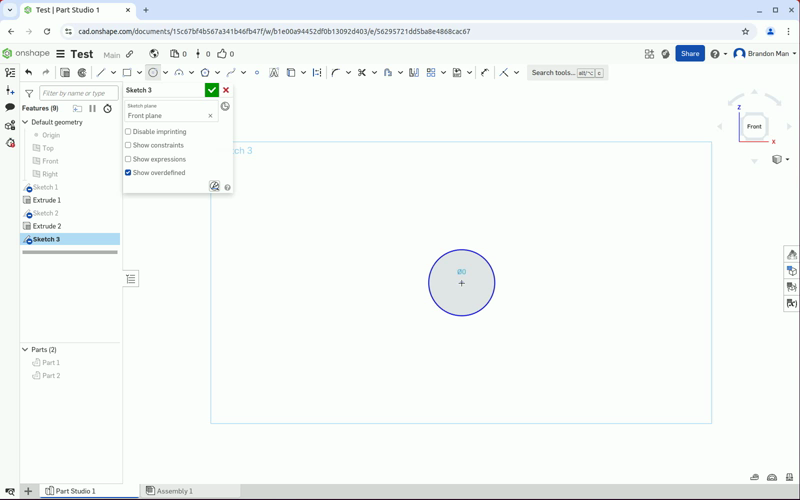
mouse_move(486, 282)
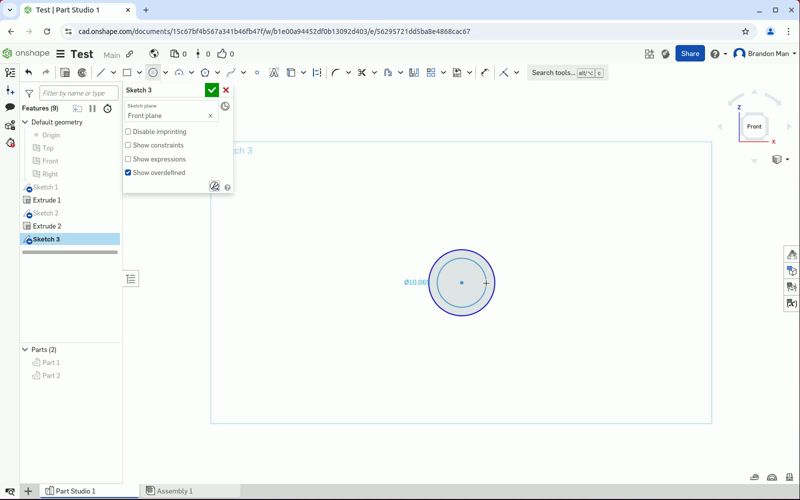
click(486, 282)
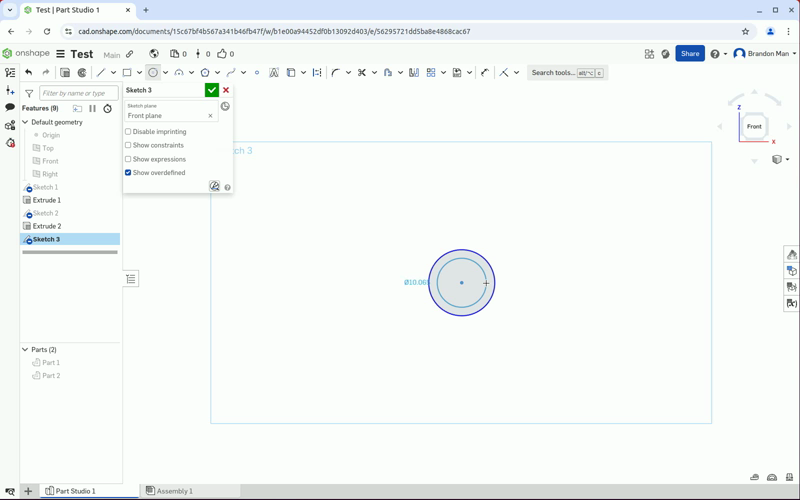
key(esc)
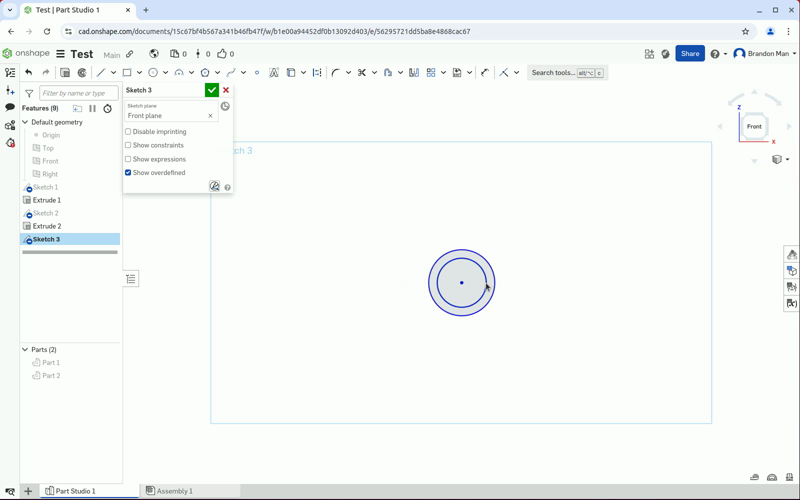
mouse_move(454, 253)
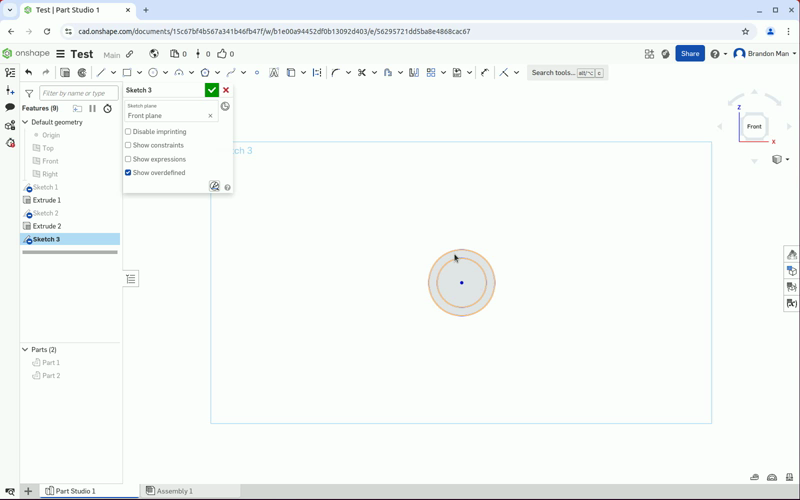
scroll(6)
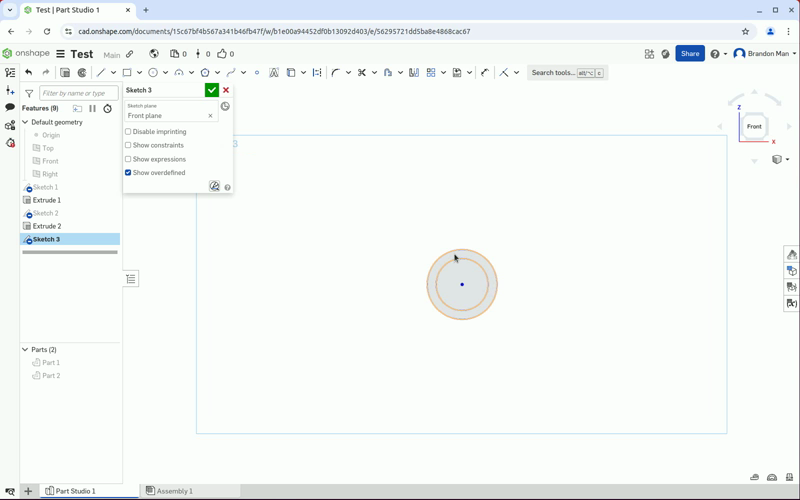
scroll(6)
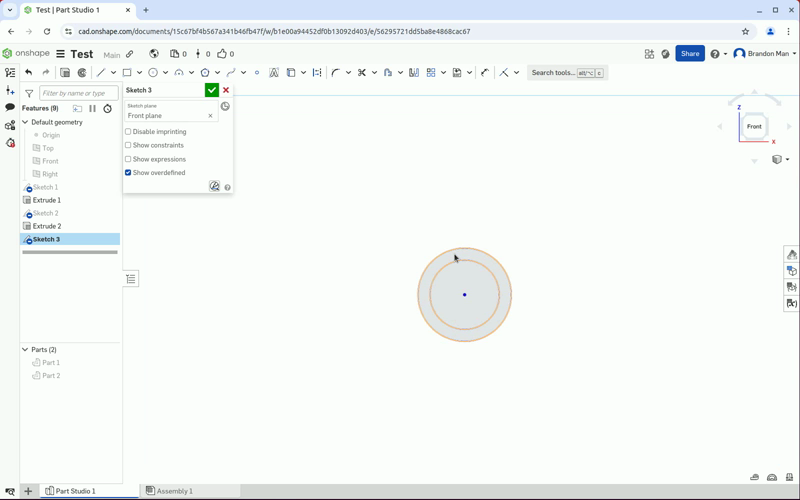
scroll(6)
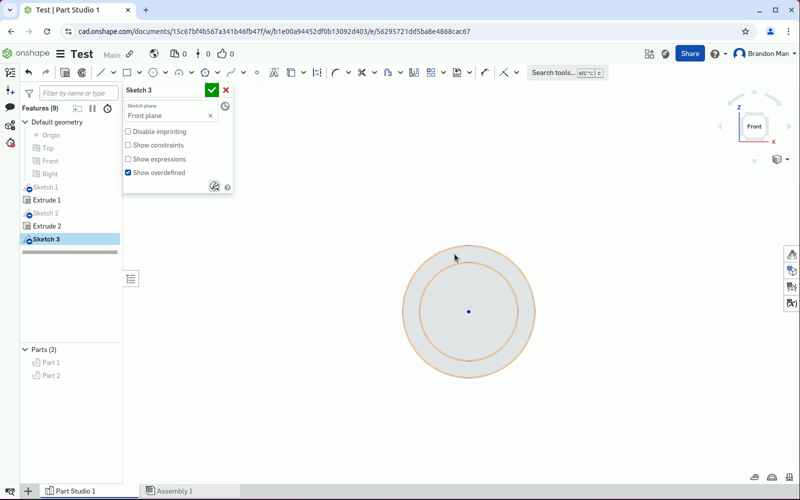
scroll(6)
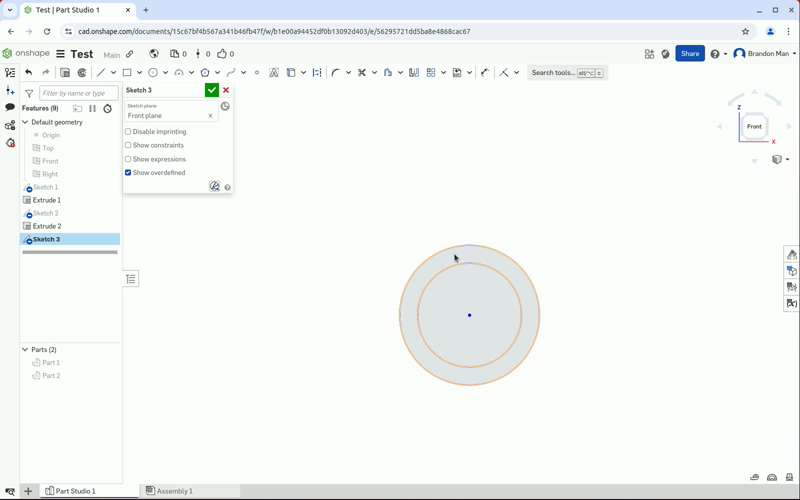
scroll(6)
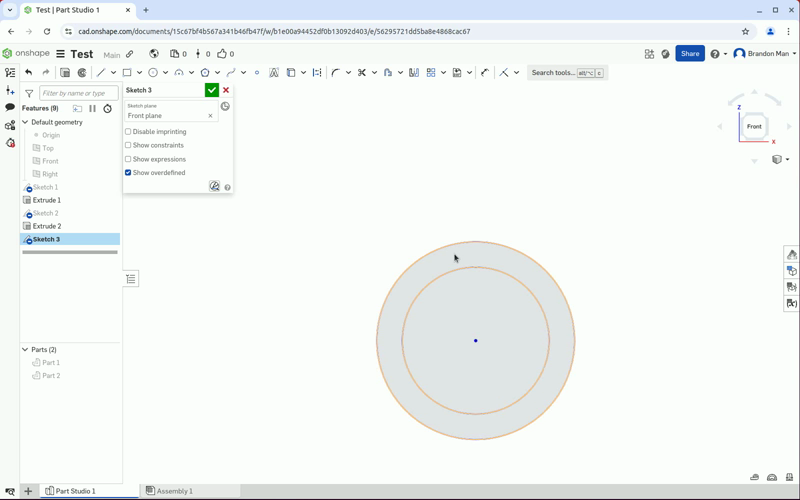
scroll(6)
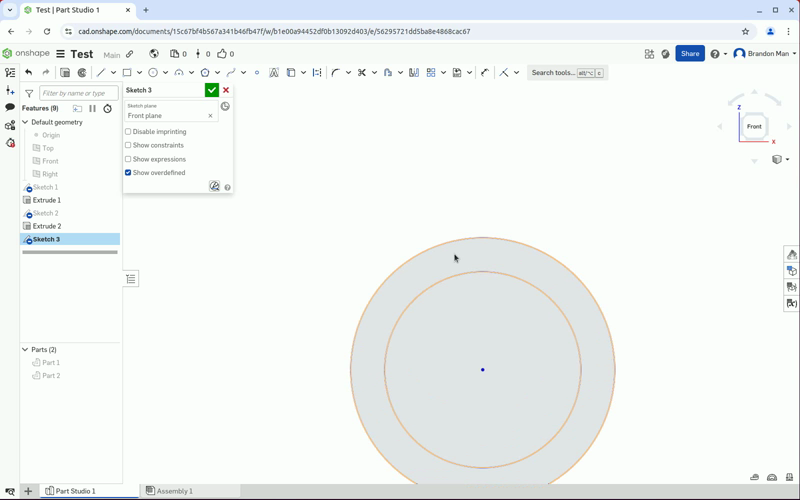
scroll(6)
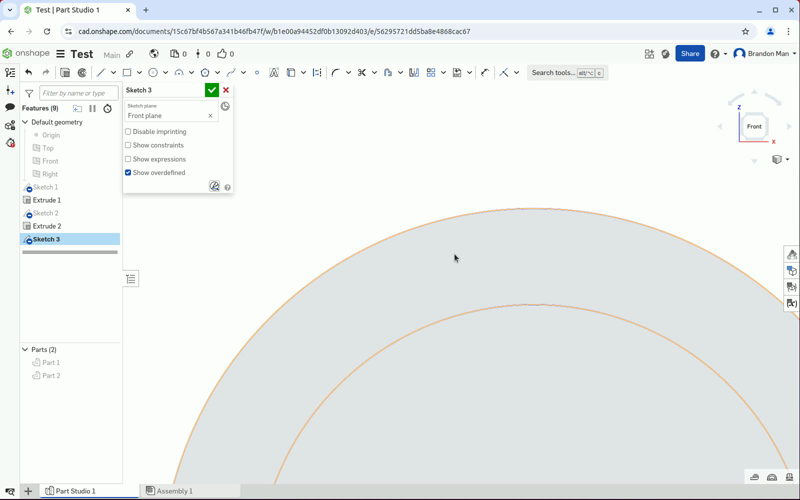
click(454, 253)
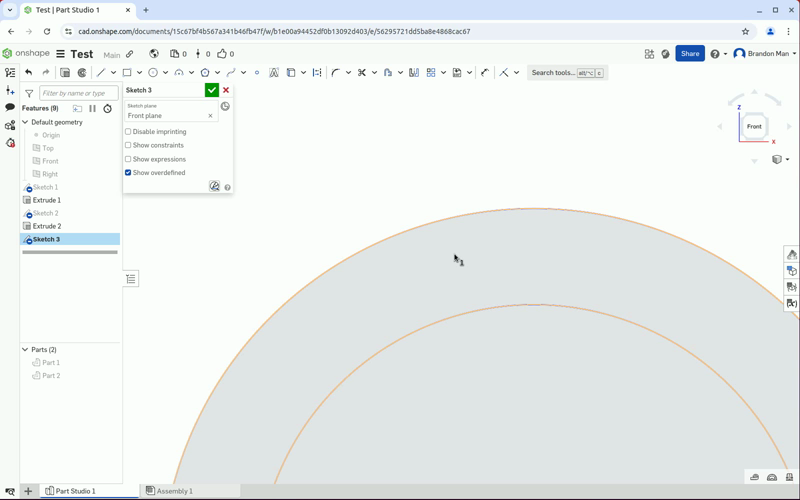
scroll(-6)
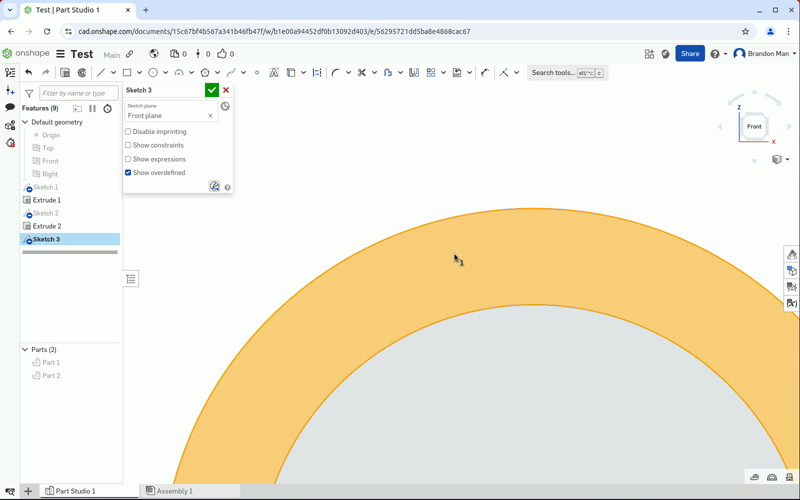
scroll(-6)
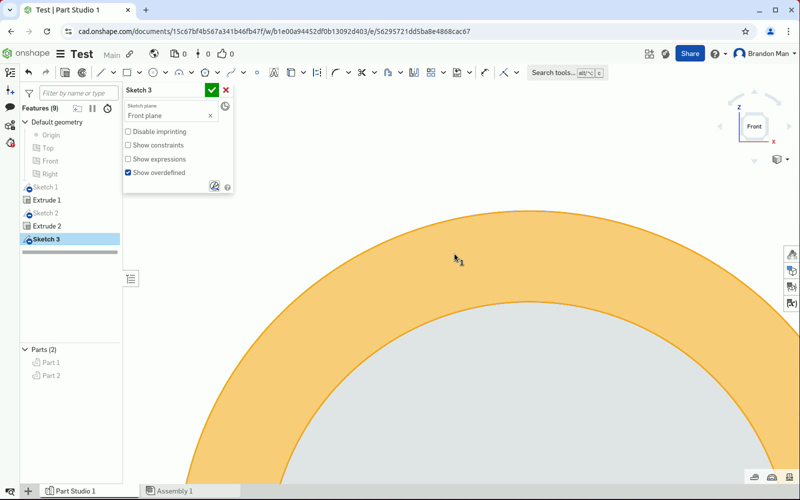
scroll(-6)
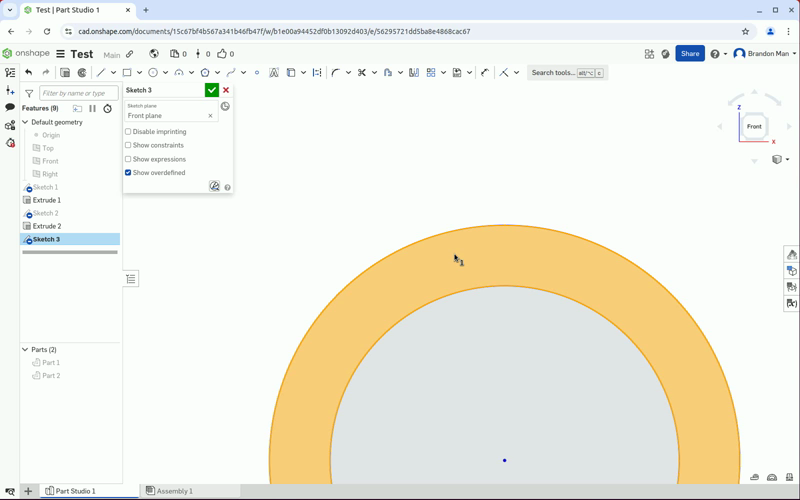
scroll(-6)
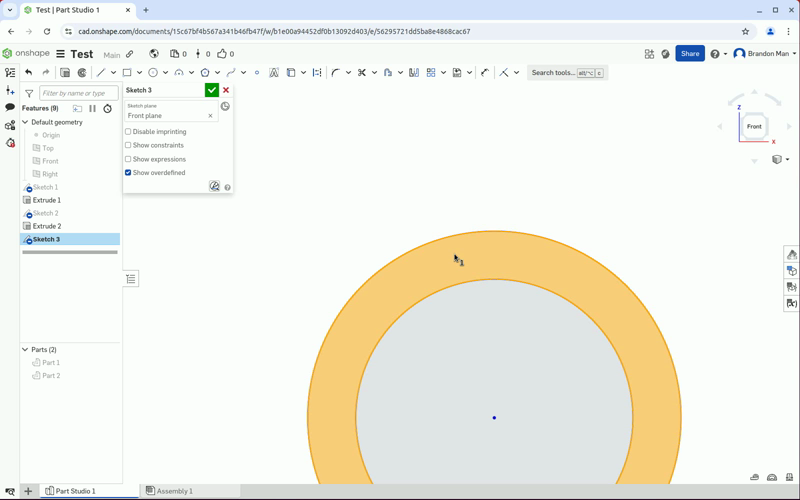
scroll(-6)
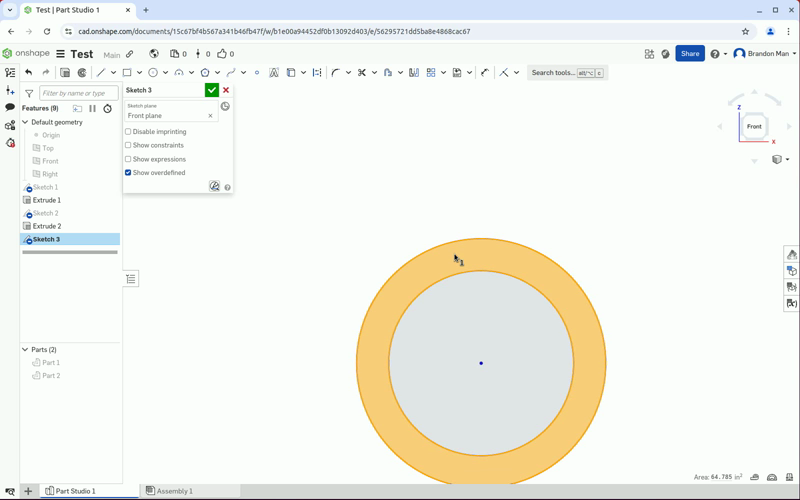
scroll(-6)
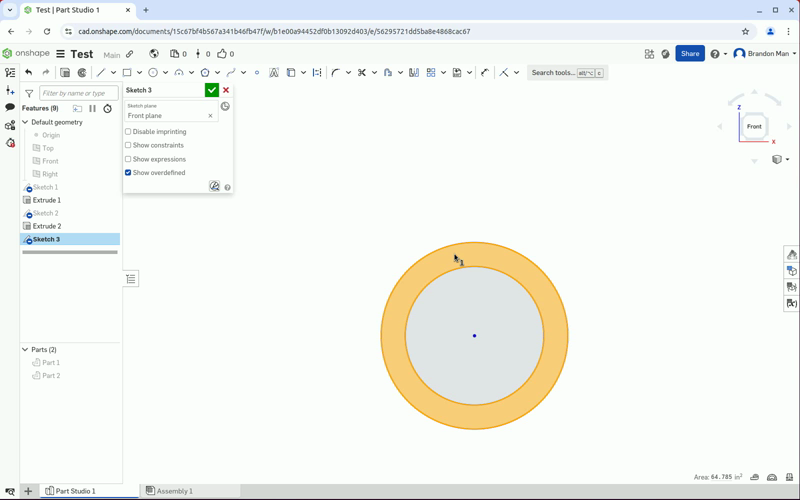
scroll(-6)
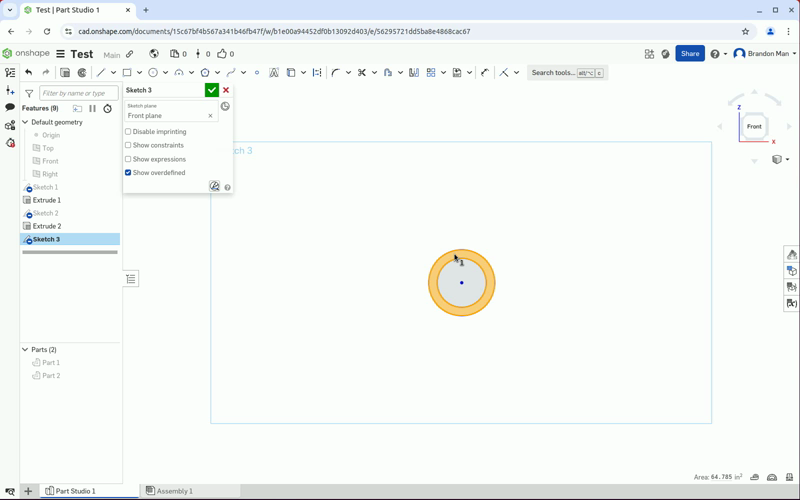
mouse_move(73, 352)
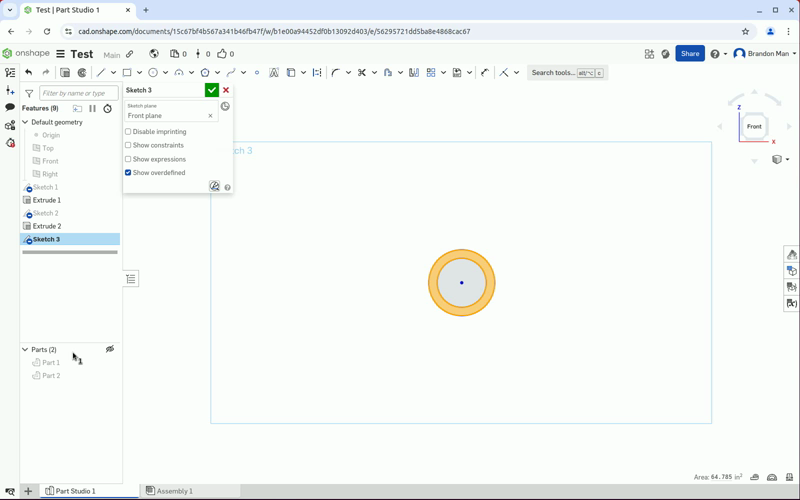
key(shift+y)
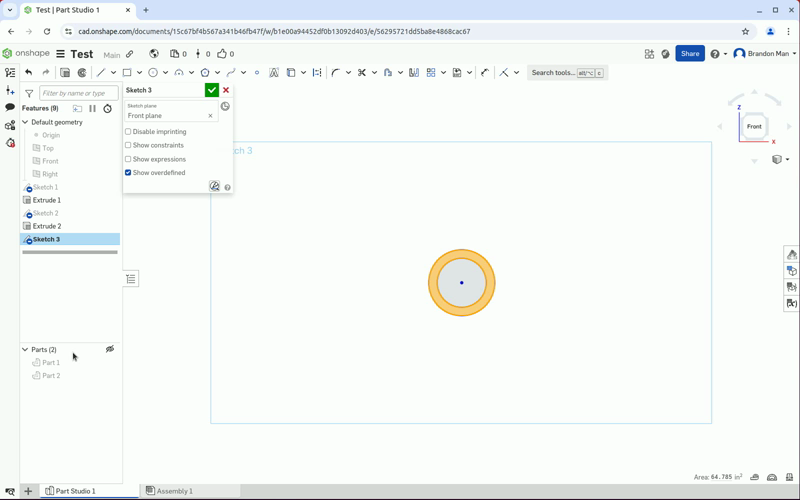
key(shift+e)
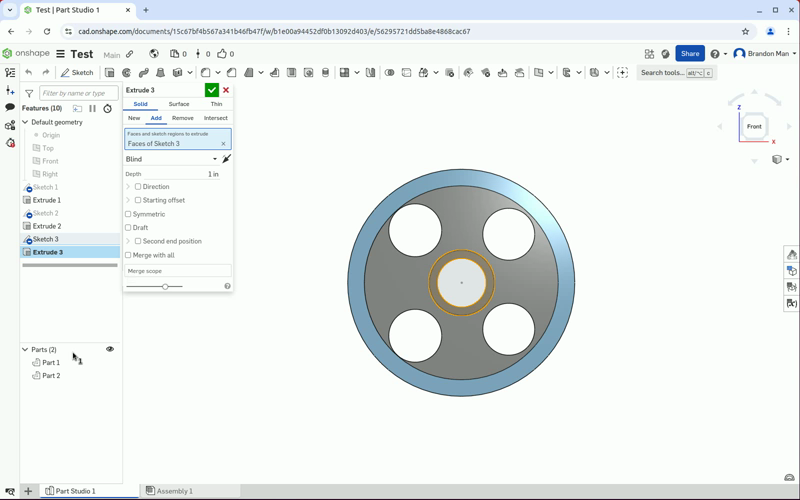
mouse_move(143, 106)
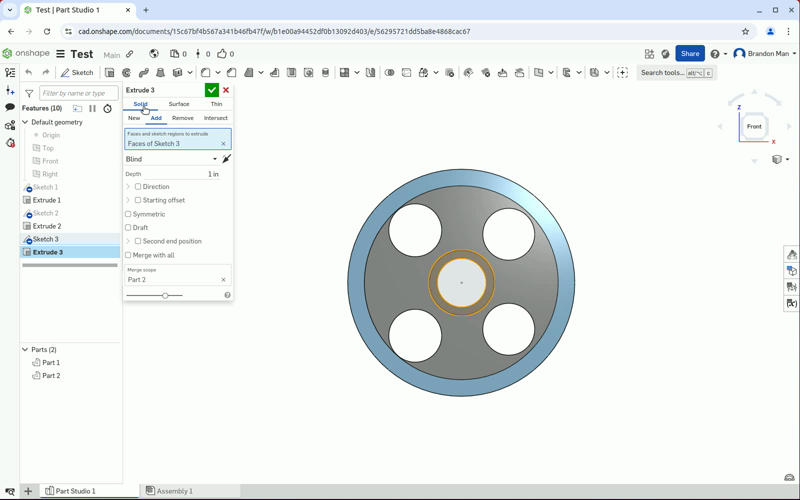
click(143, 106)
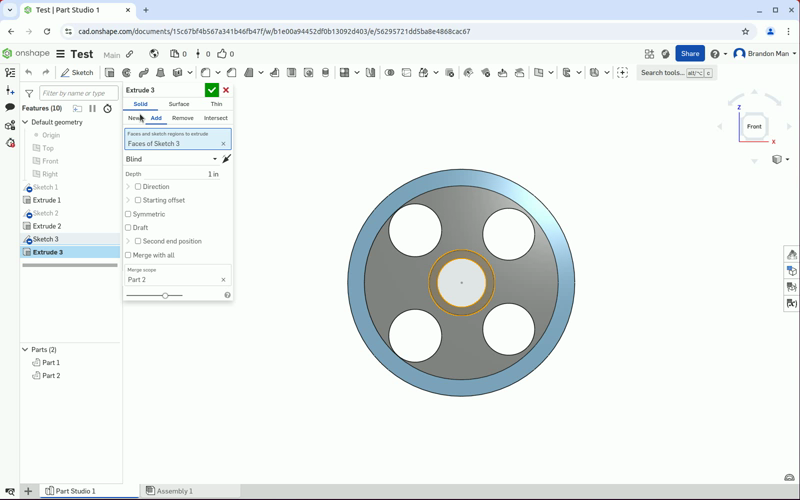
mouse_move(137, 120)
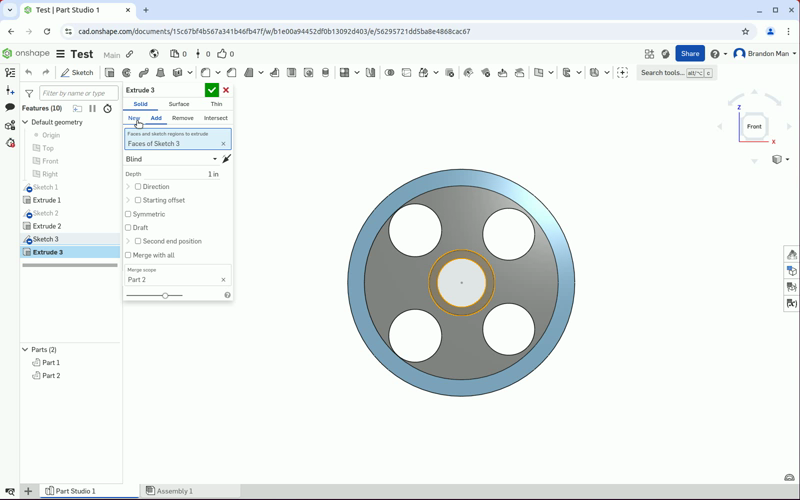
click(137, 120)
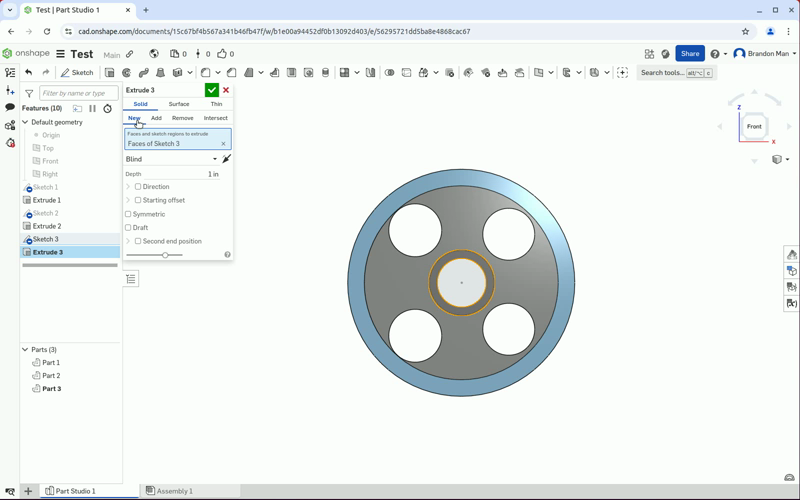
key(tab, 4)
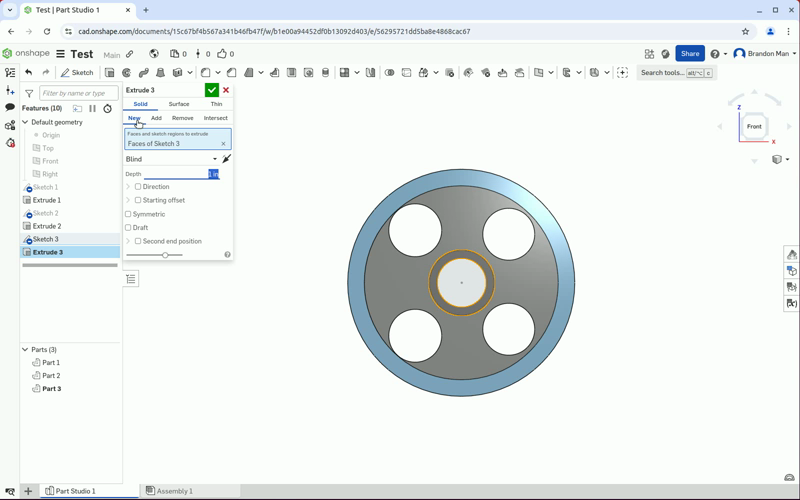
text(18.535)
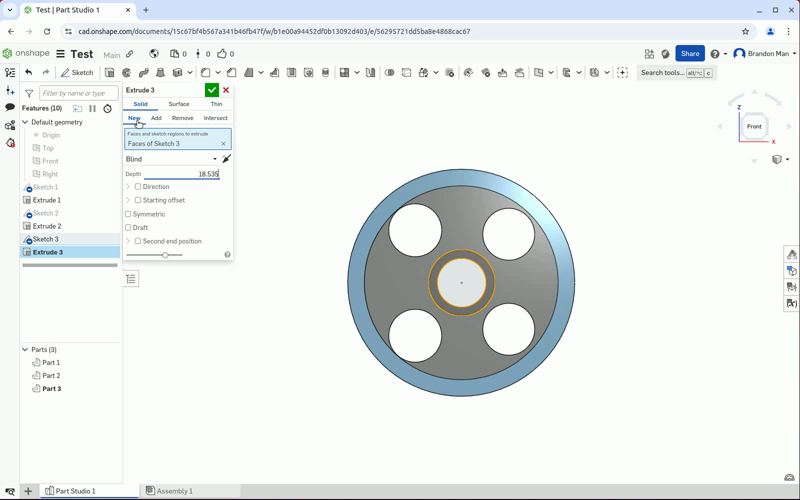
key(enter)
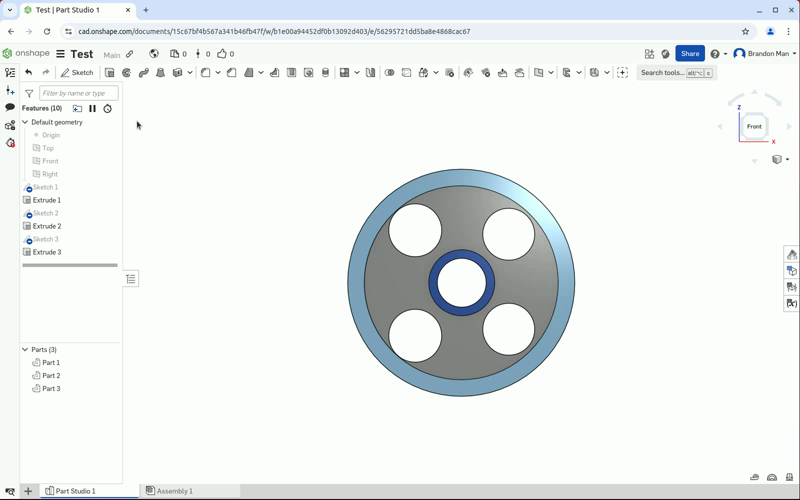
key(shift+h)
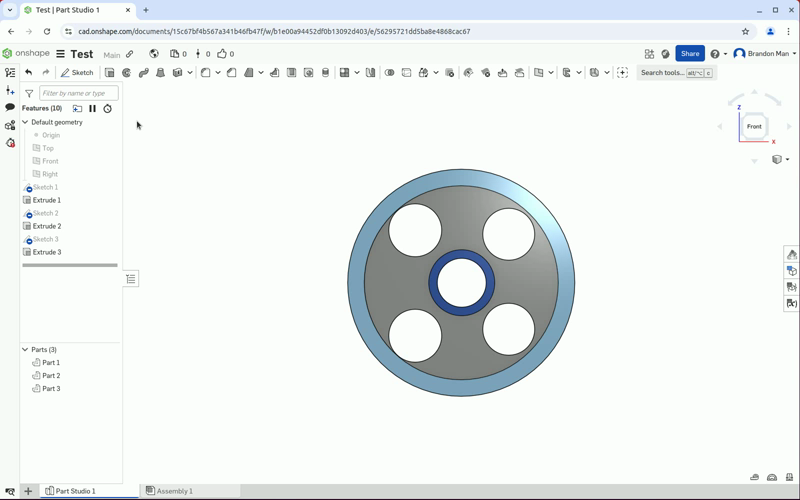
key(shift+h)
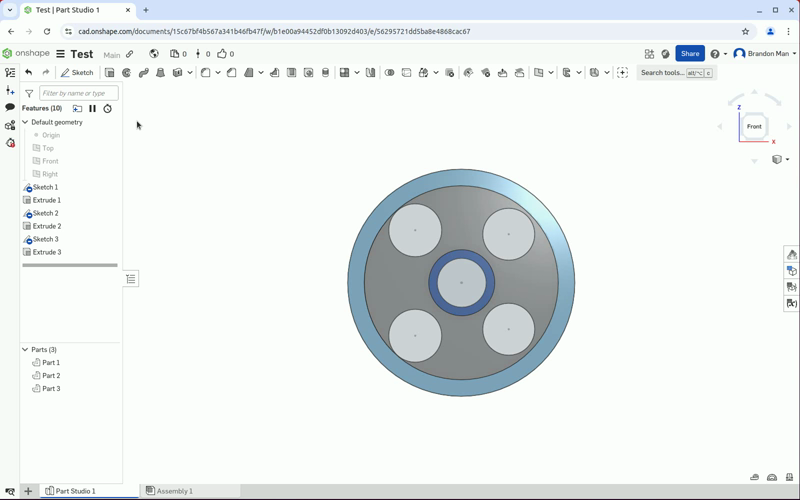
key(shift+7)
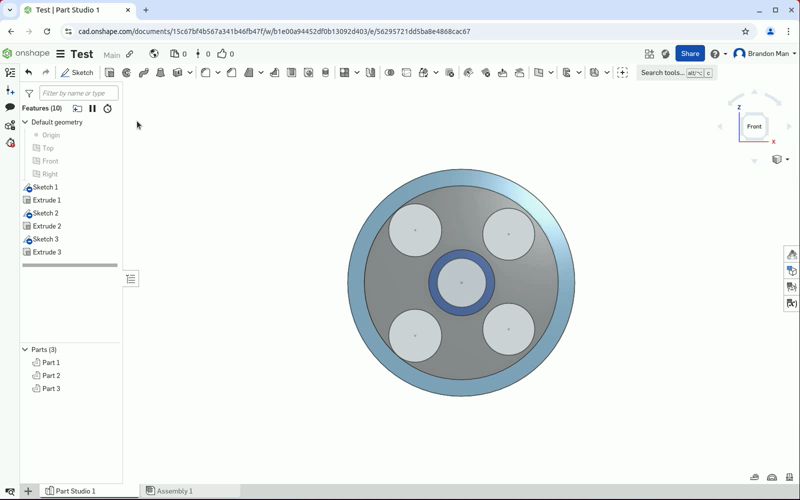
key(left, 2)
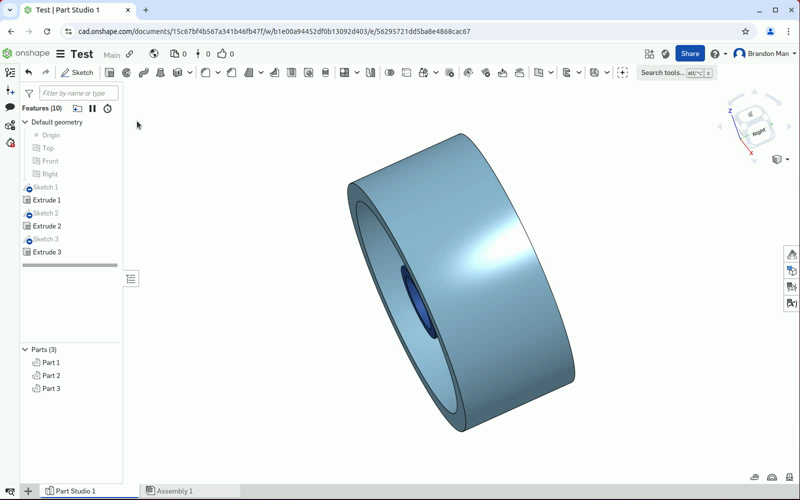
key(down, 2)
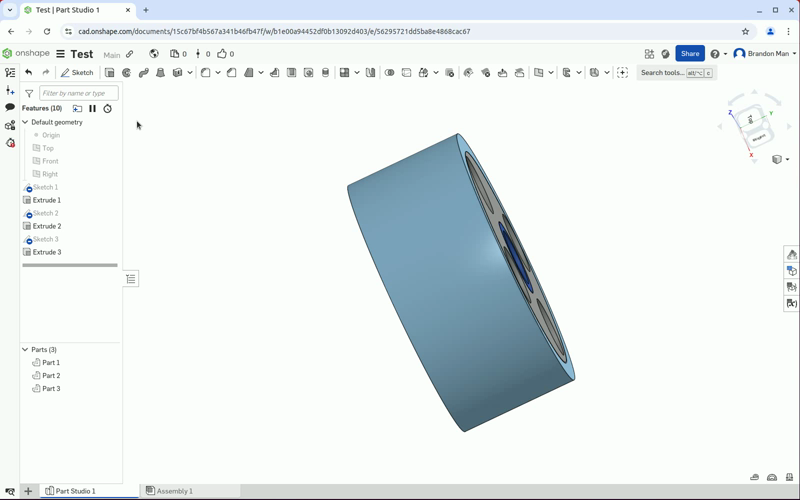
key(up, 2)
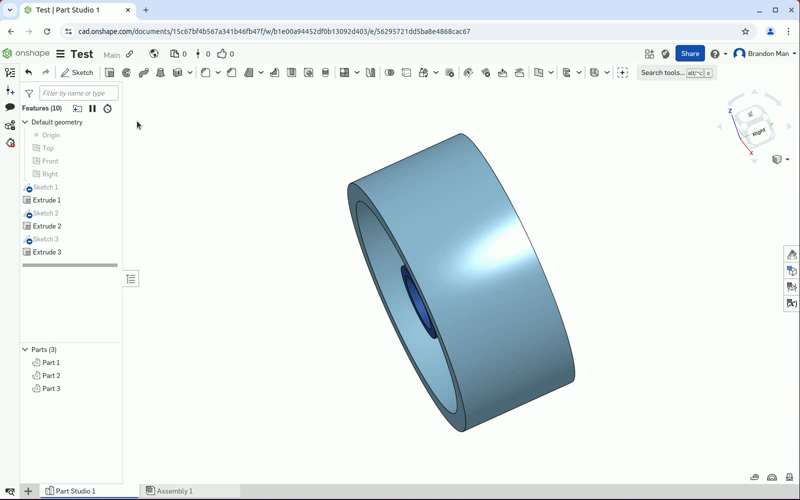
key(right, 2)
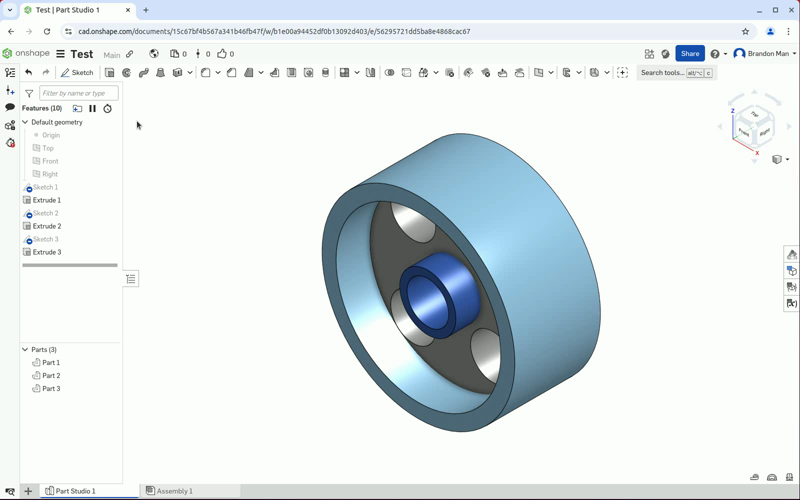
mouse_move(73, 189)
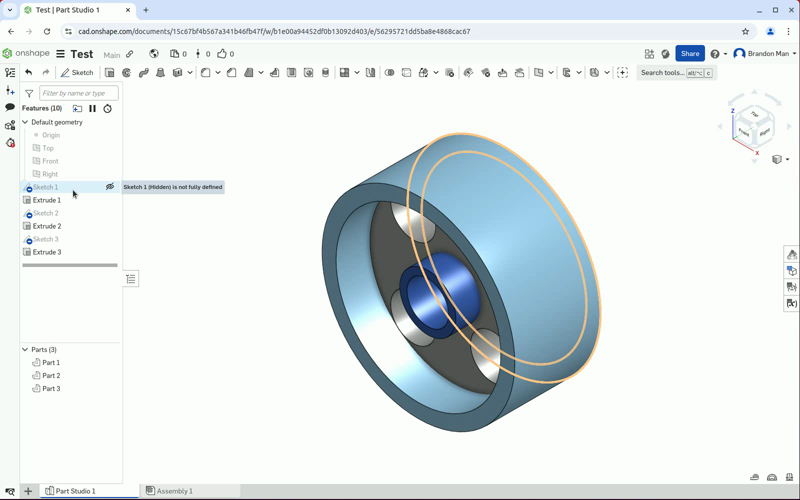
click(73, 189)